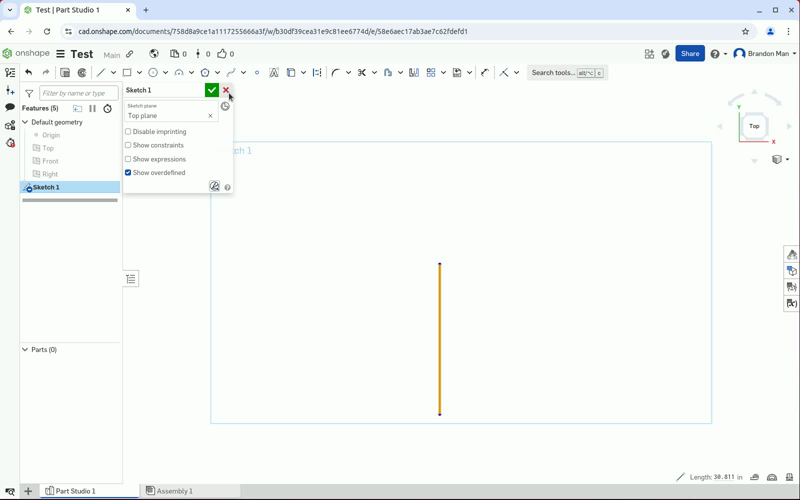
key(shift+h)
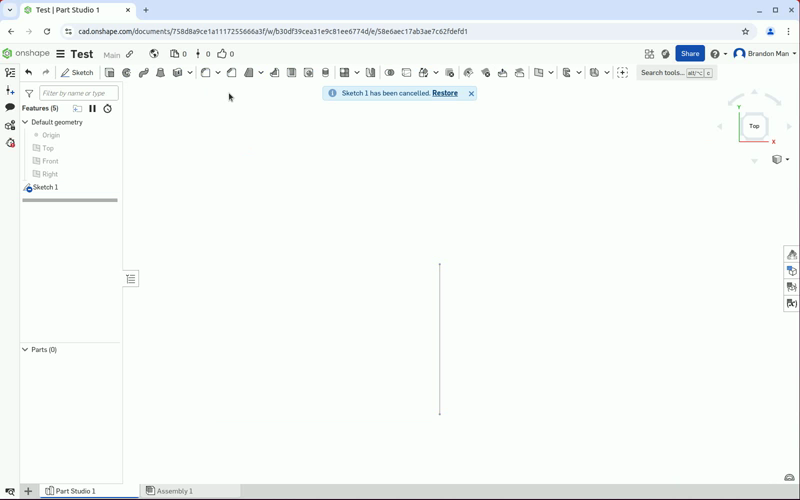
key(shift+s)
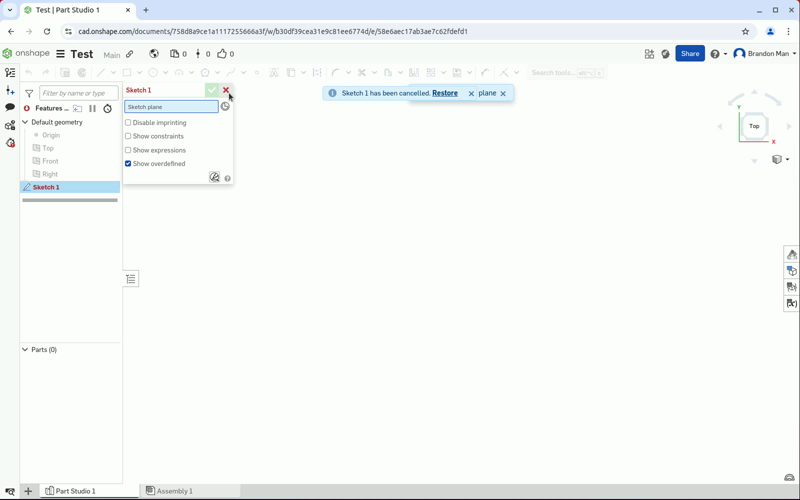
mouse_move(73, 150)
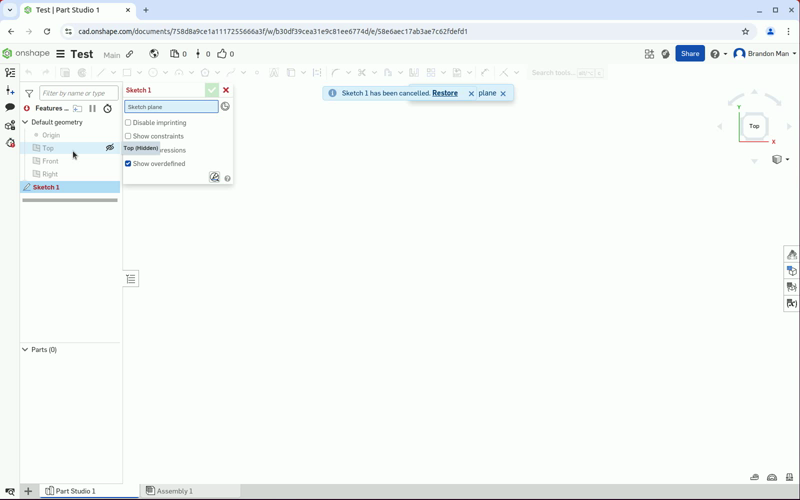
click(73, 150)
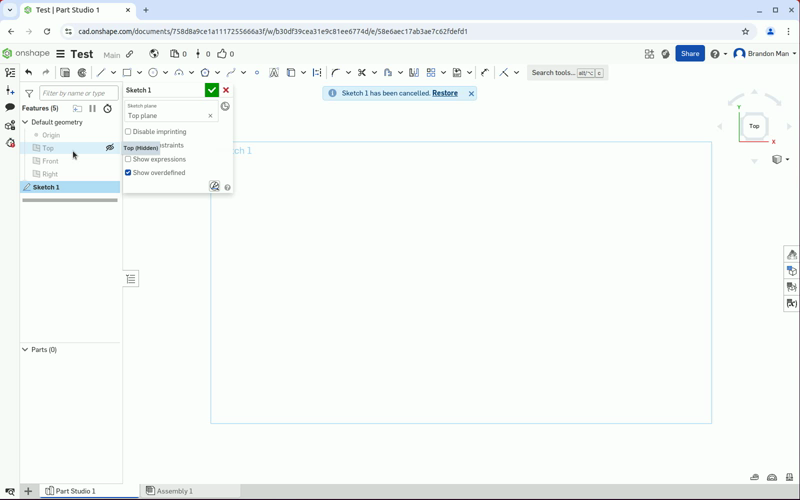
mouse_move(73, 352)
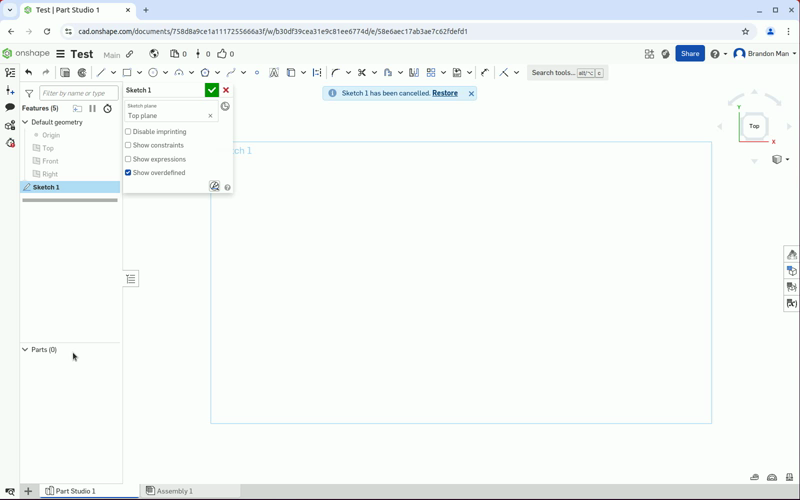
key(y)
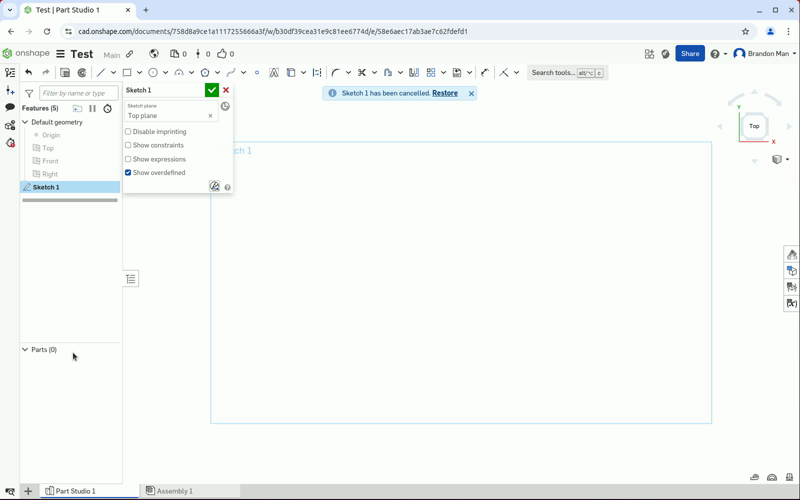
key(c)
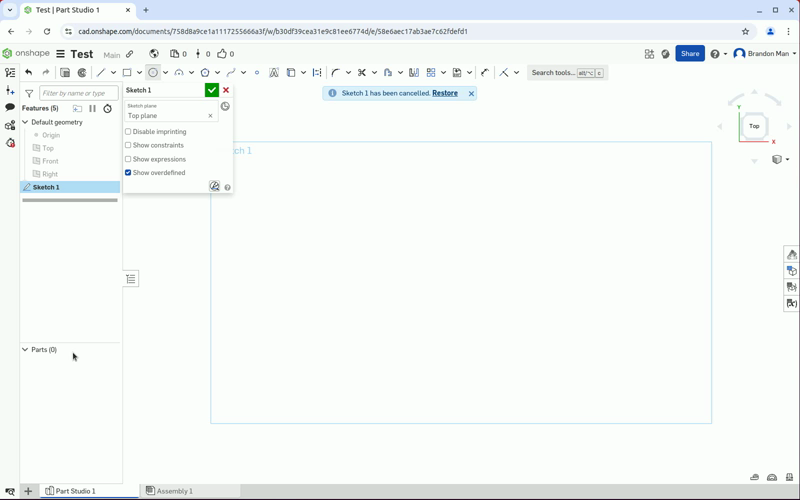
key_down(shift)
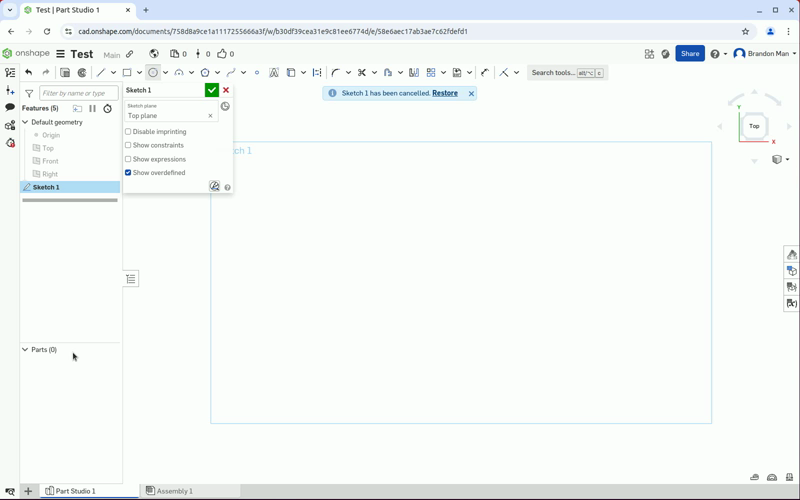
mouse_move(461, 282)
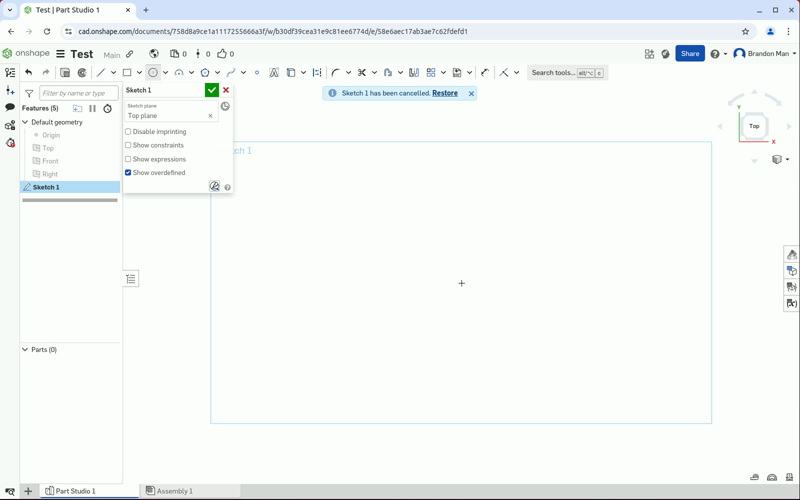
click(461, 282)
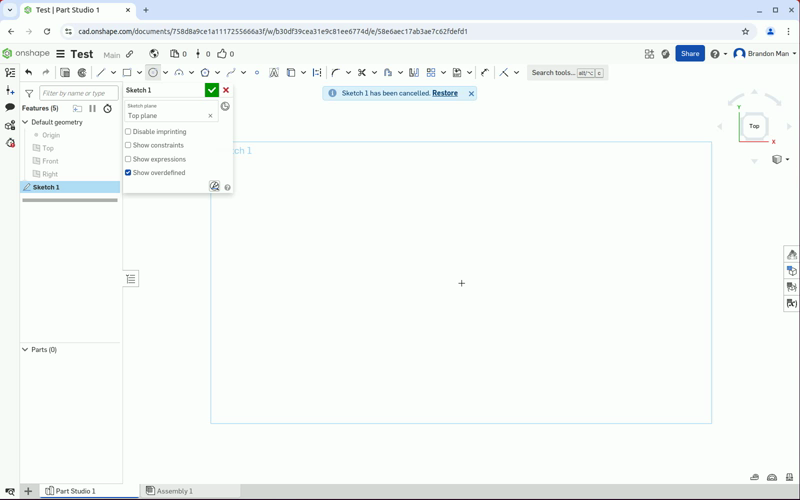
key_up(shift)
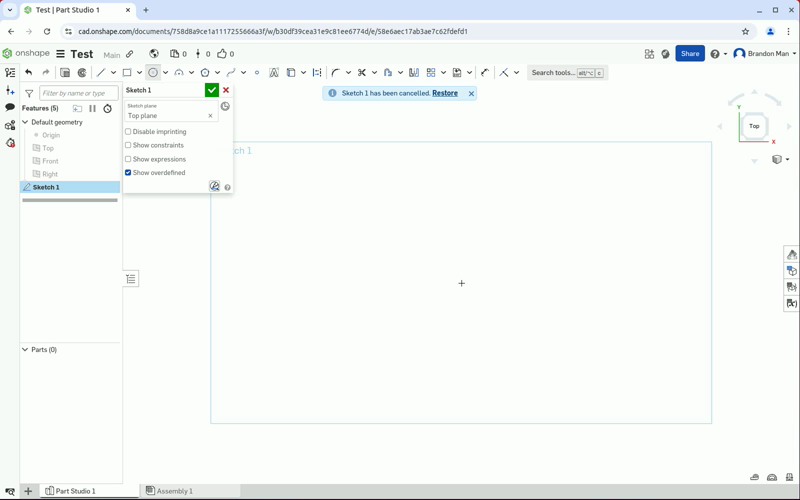
mouse_move(470, 282)
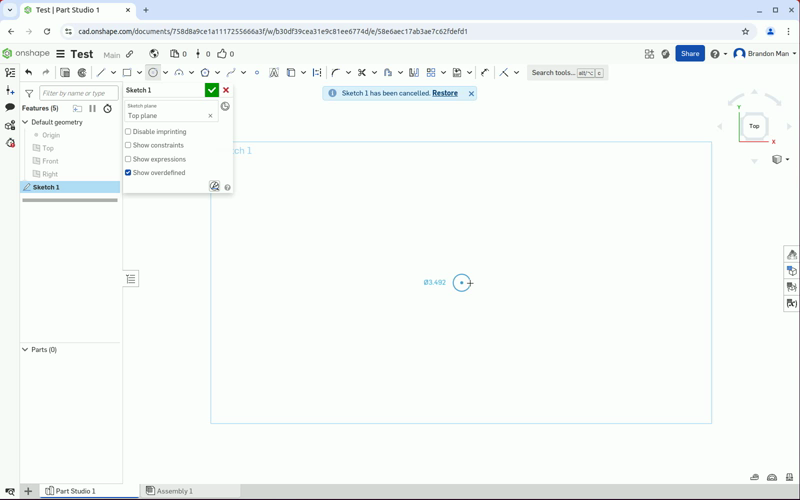
click(470, 282)
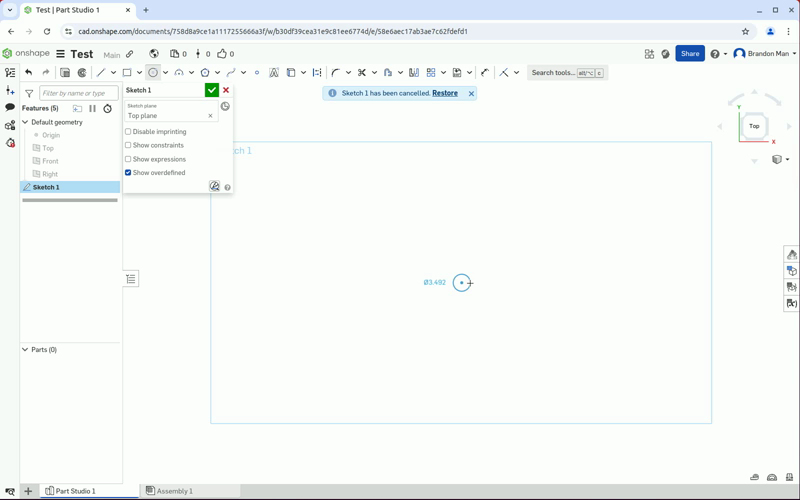
key(esc)
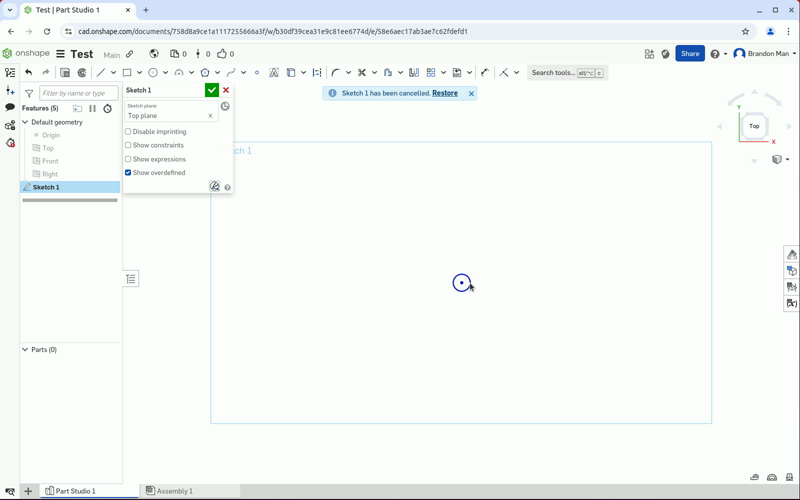
mouse_move(466, 276)
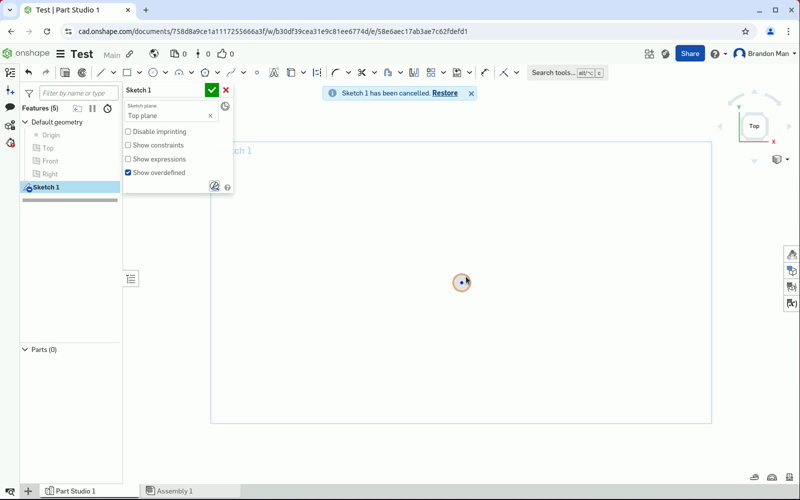
scroll(6)
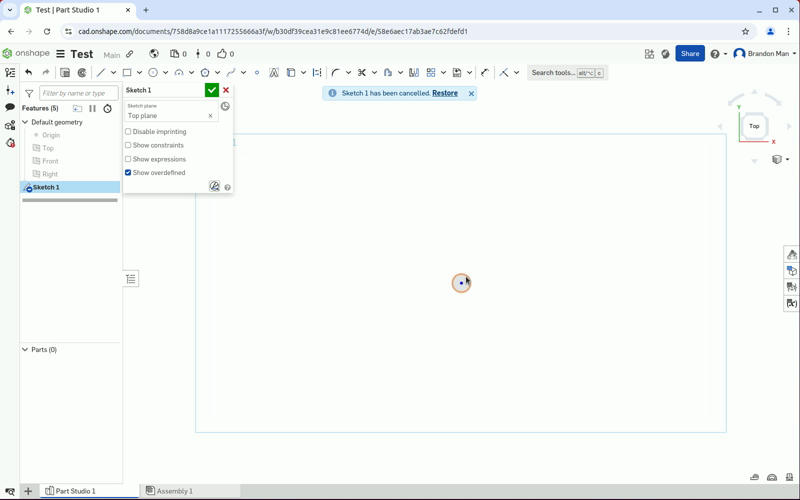
scroll(6)
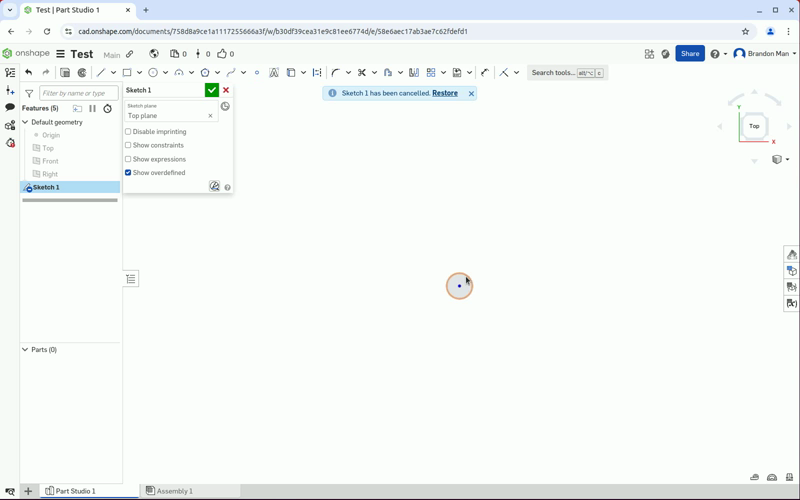
scroll(6)
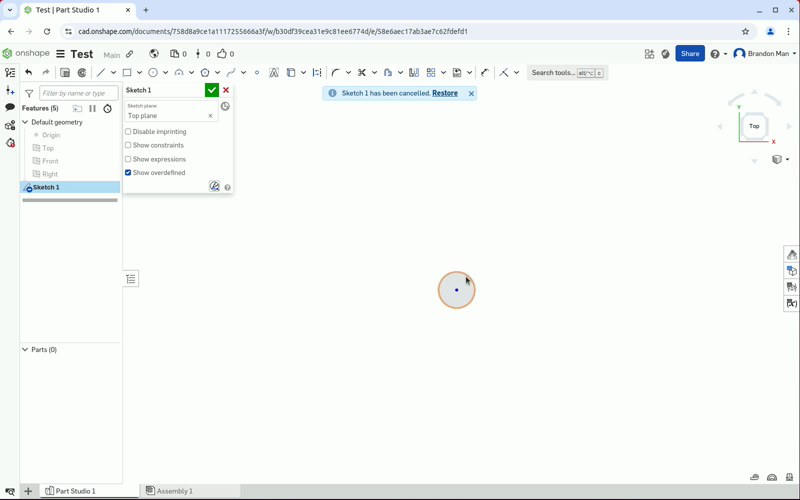
scroll(6)
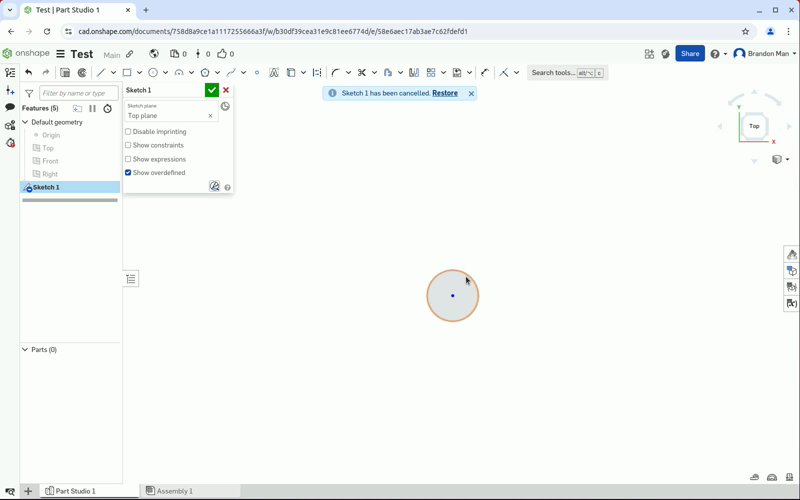
scroll(6)
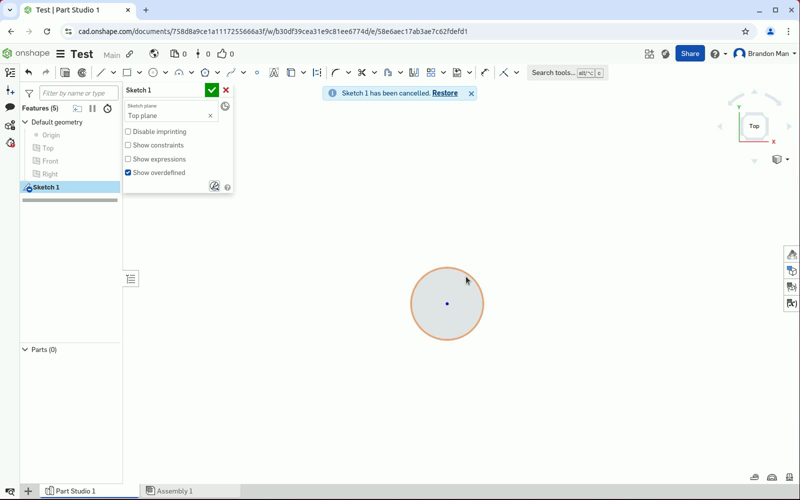
scroll(6)
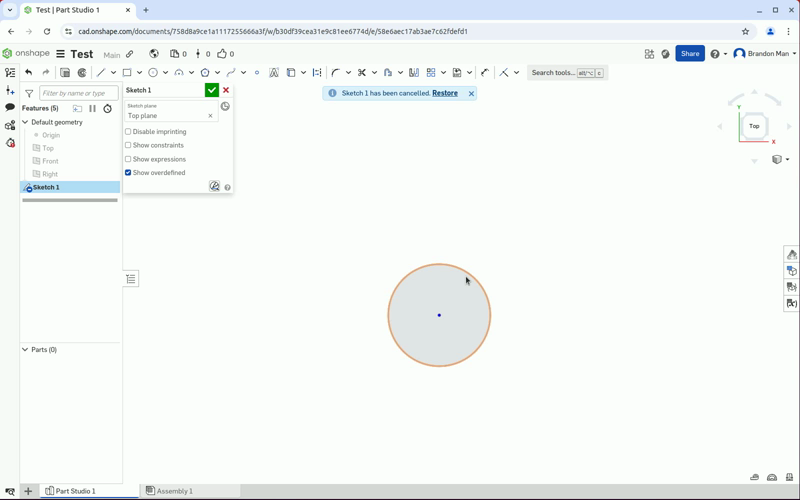
scroll(6)
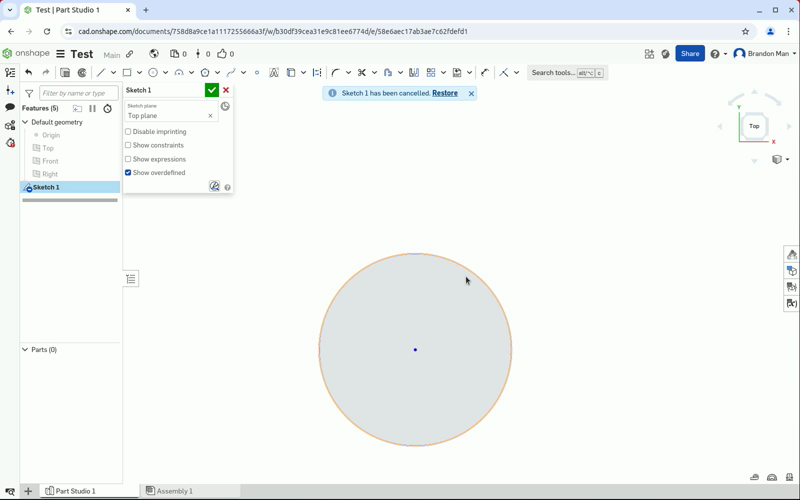
click(466, 276)
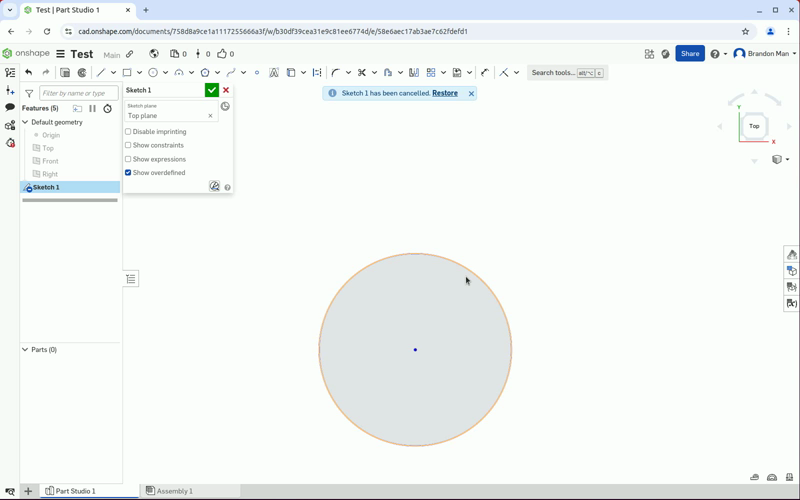
scroll(-6)
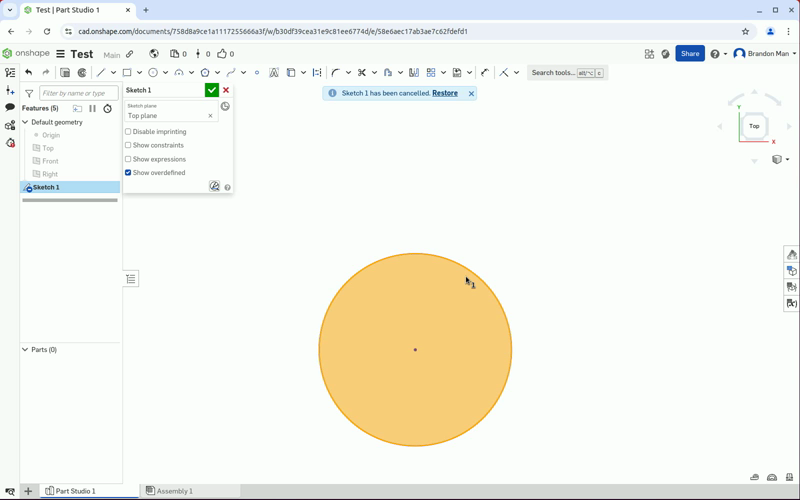
scroll(-6)
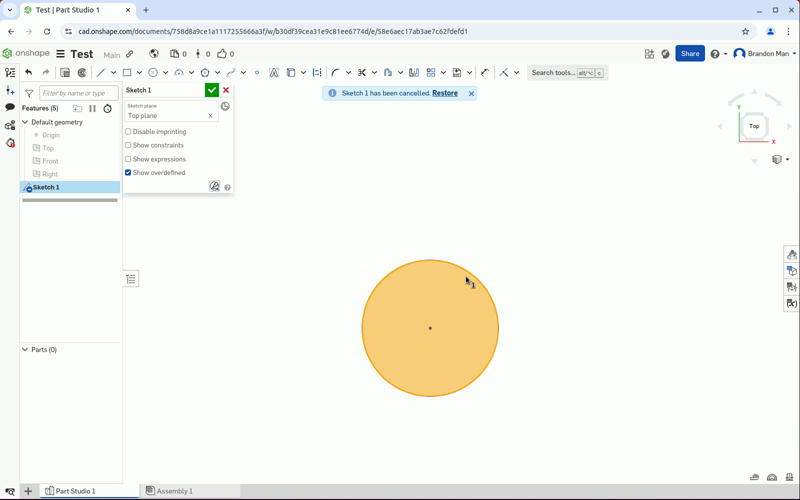
scroll(-6)
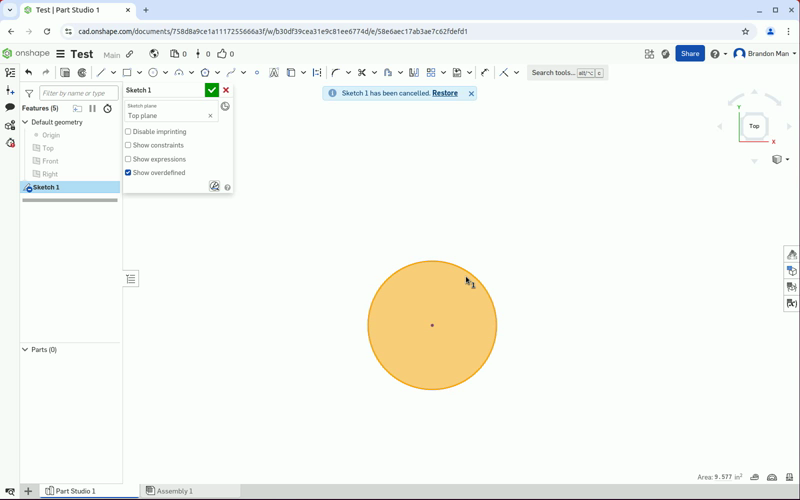
scroll(-6)
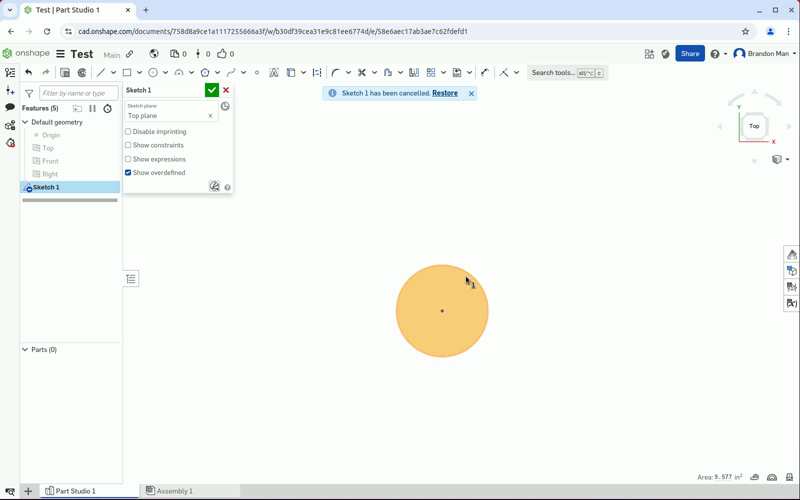
scroll(-6)
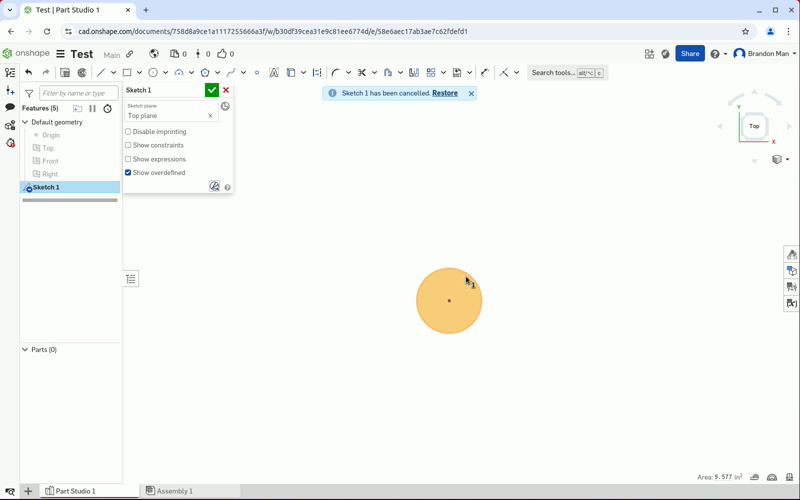
scroll(-6)
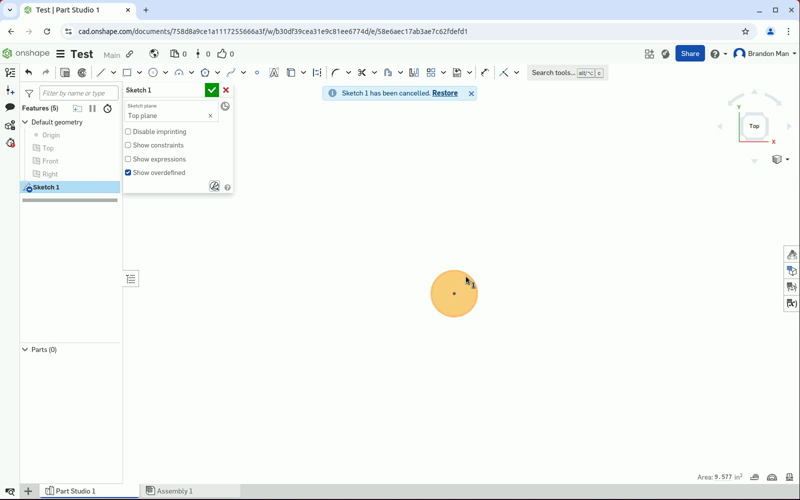
scroll(-6)
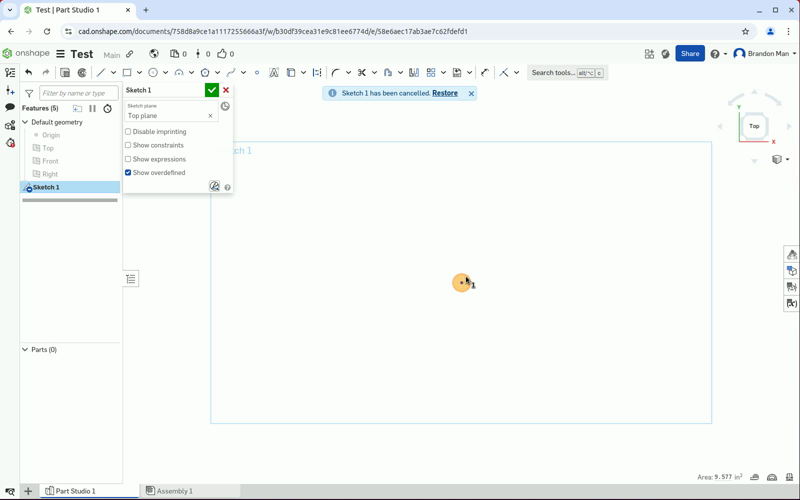
mouse_move(73, 352)
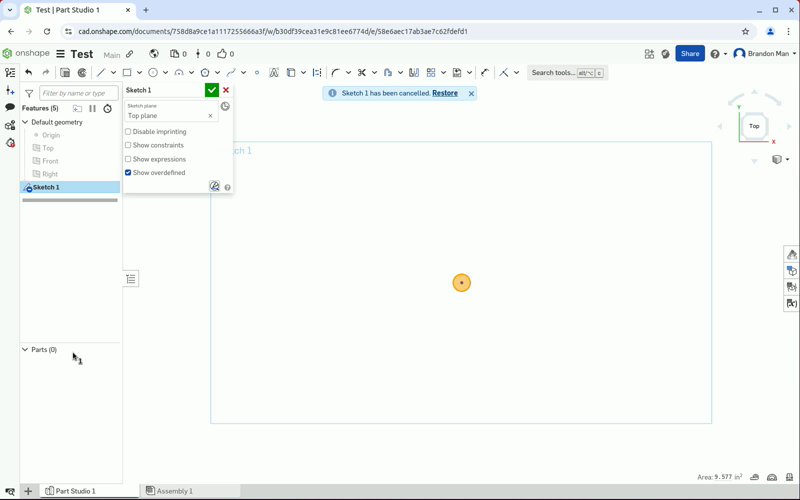
key(shift+y)
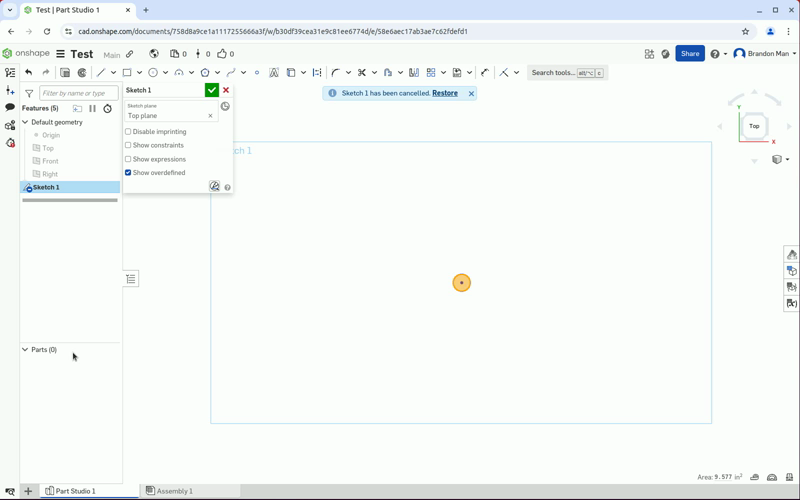
key(shift+e)
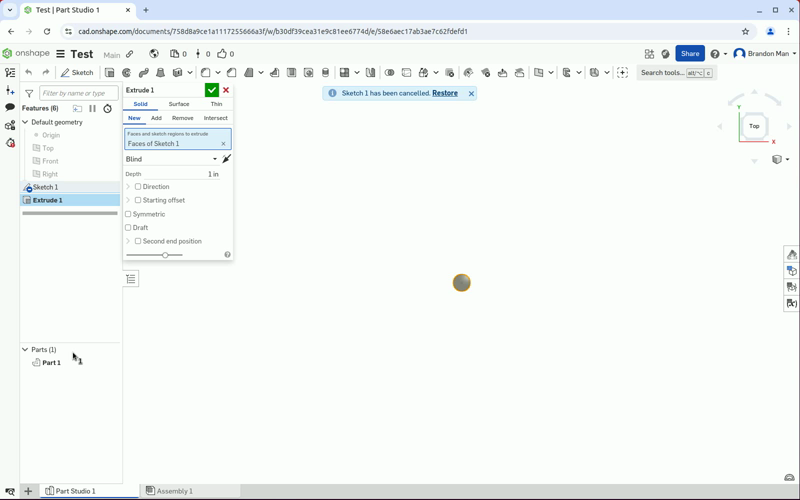
mouse_move(143, 106)
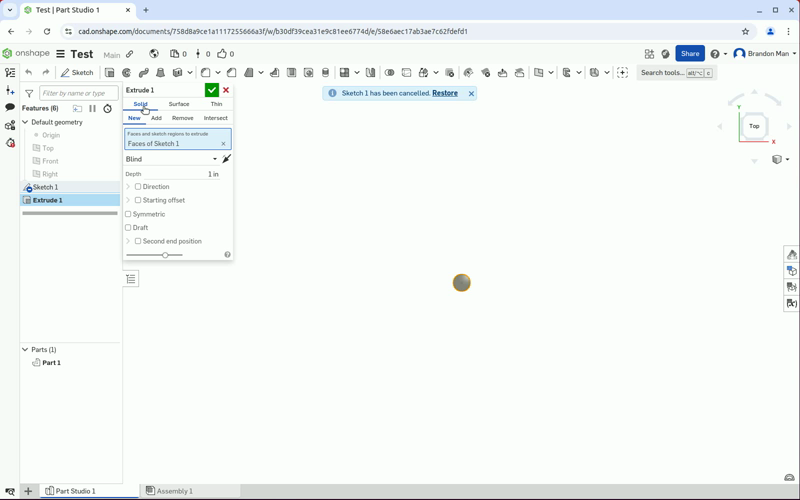
click(143, 106)
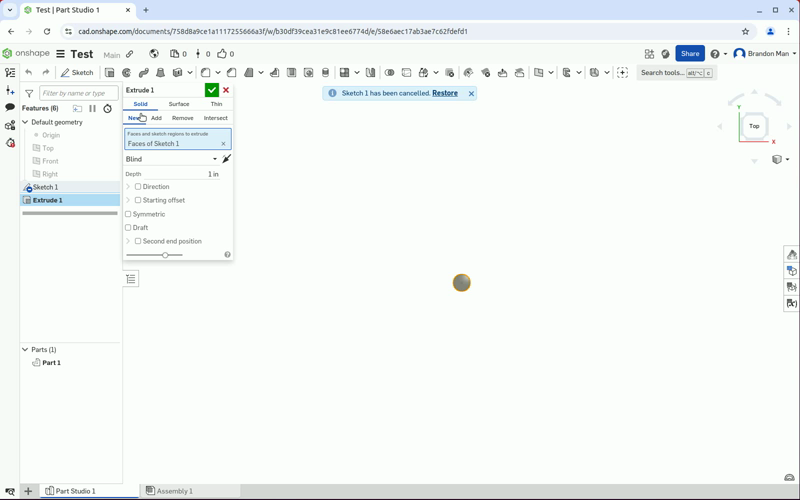
mouse_move(137, 120)
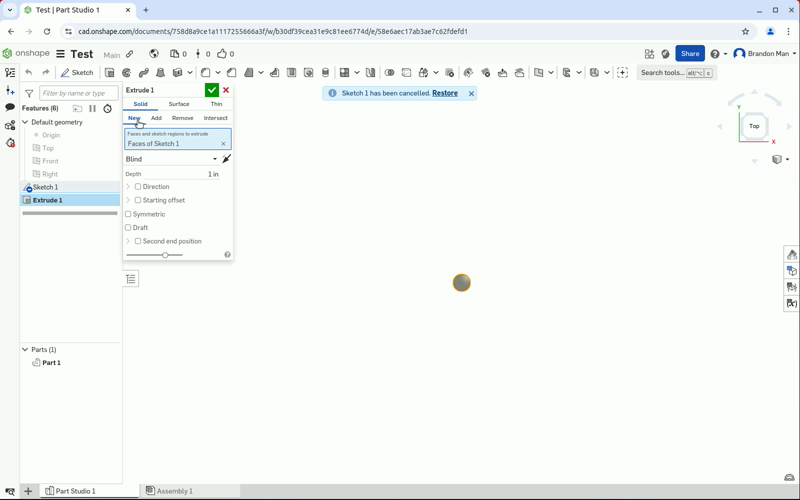
click(137, 120)
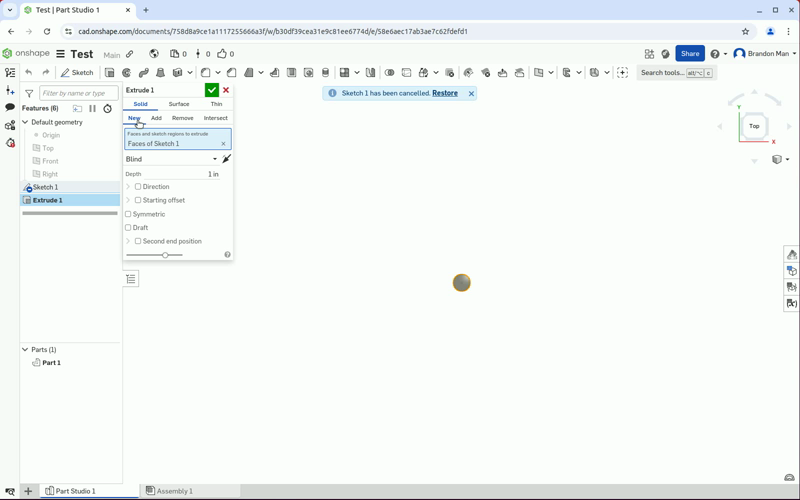
key(tab, 4)
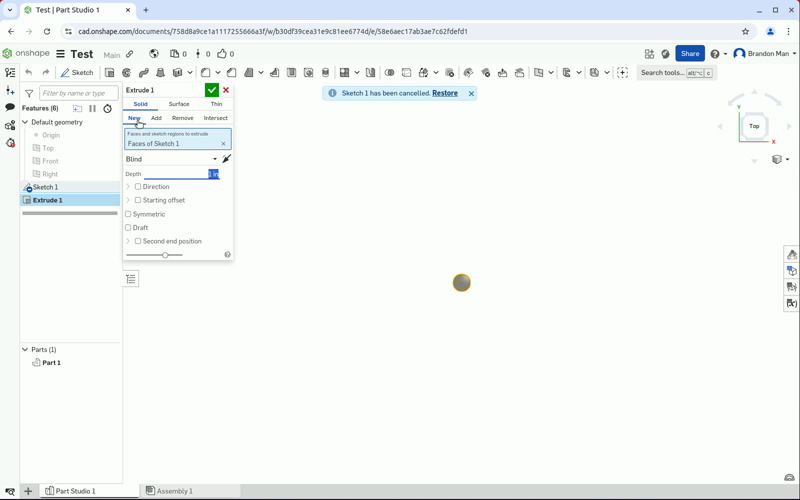
text(3.129)
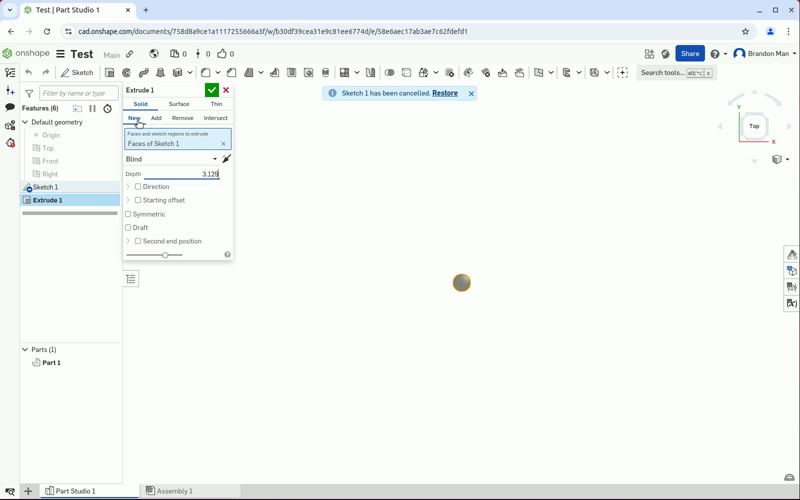
key(enter)
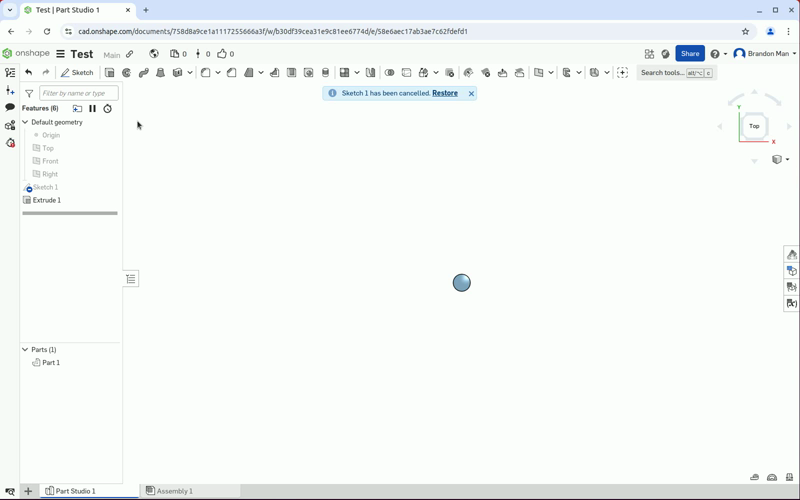
key(shift+h)
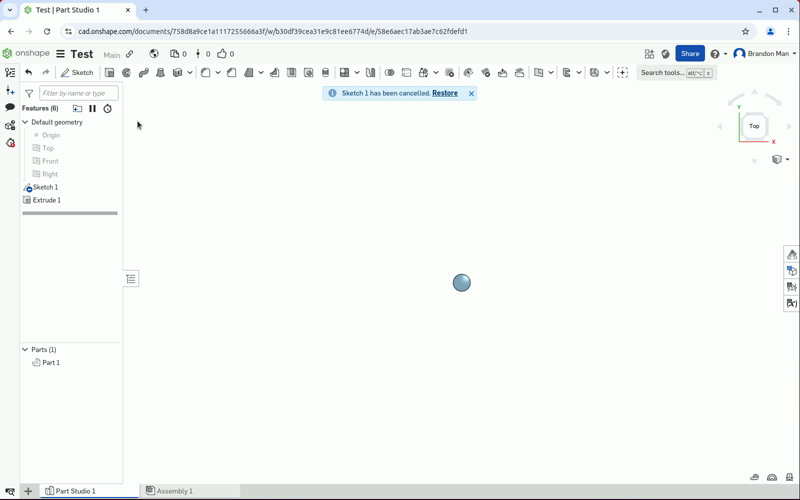
key(shift+h)
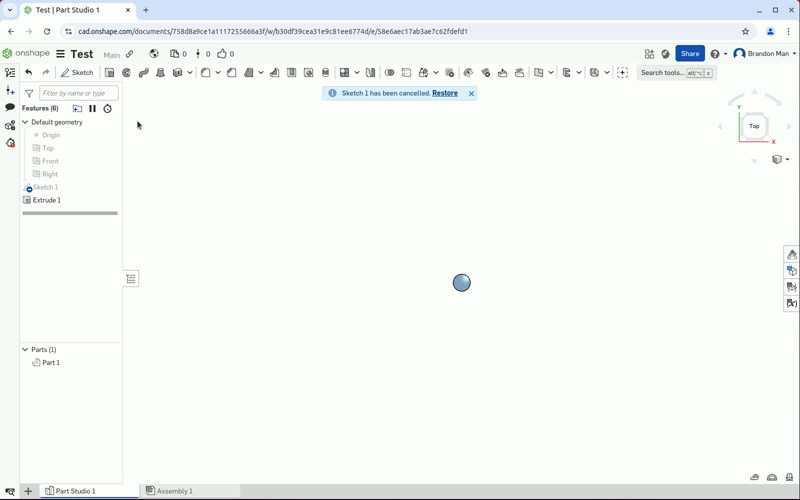
mouse_move(73, 189)
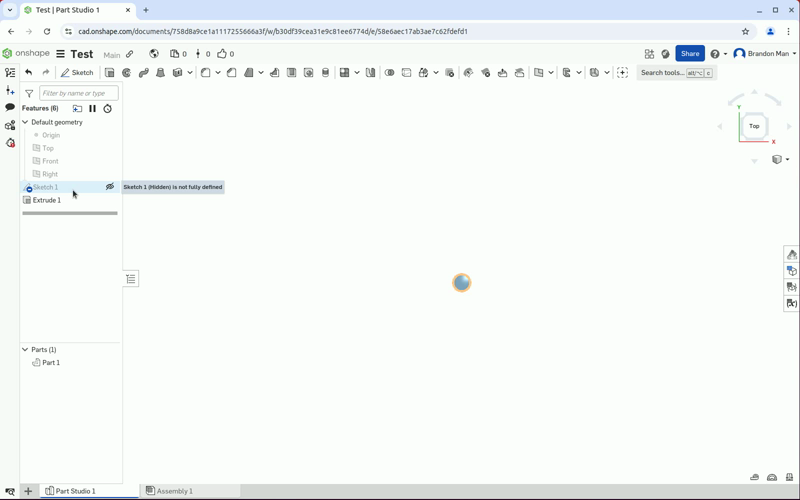
click(73, 189)
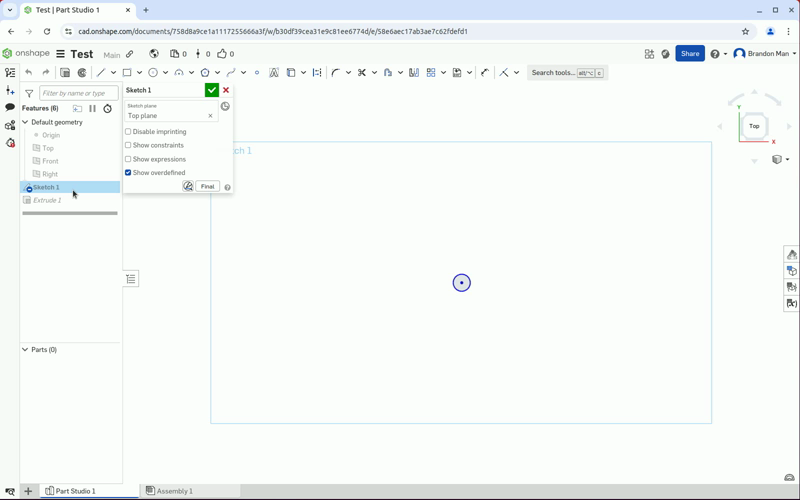
mouse_move(229, 92)
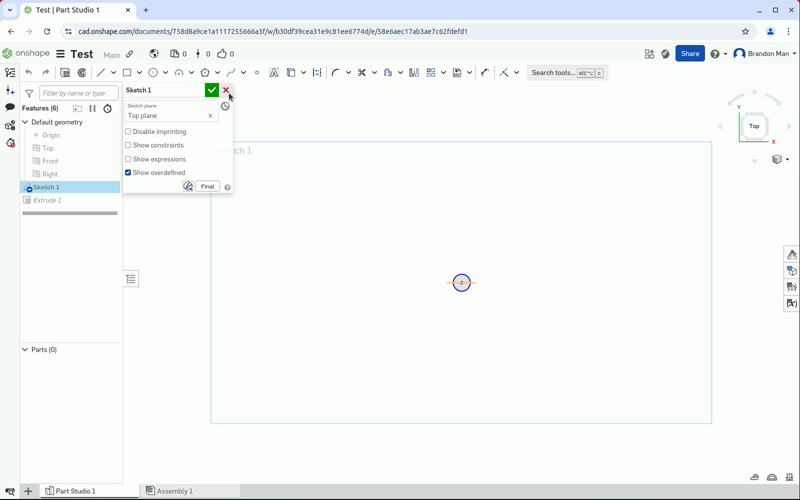
click(229, 92)
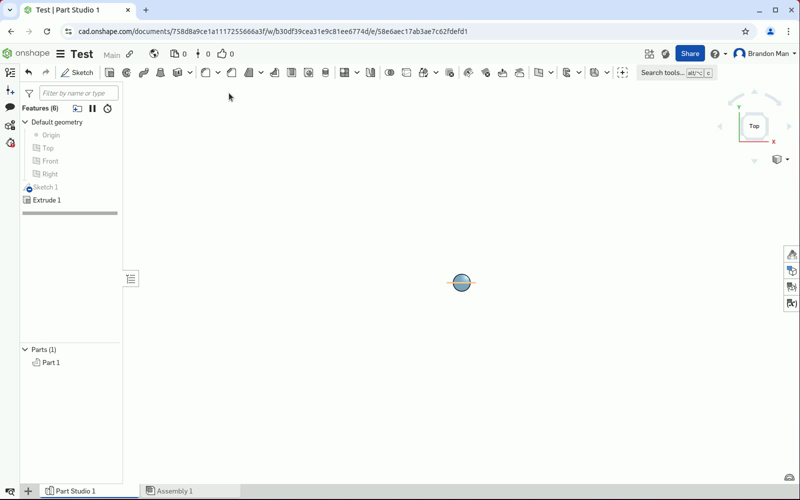
mouse_move(541, 75)
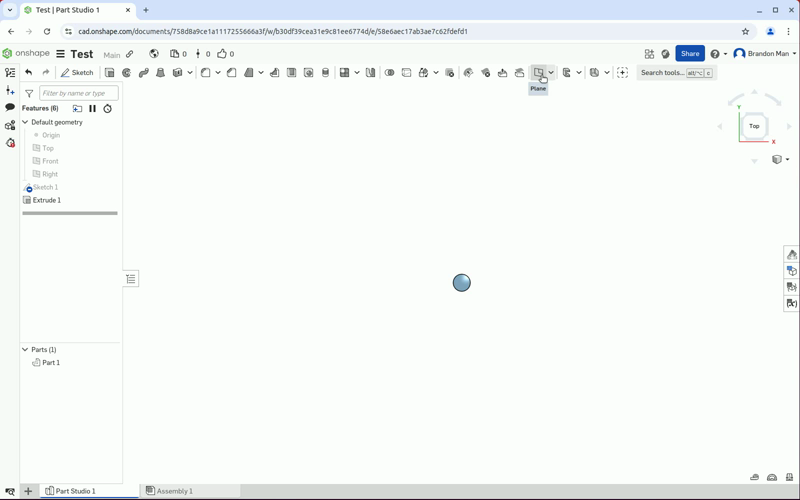
click(541, 75)
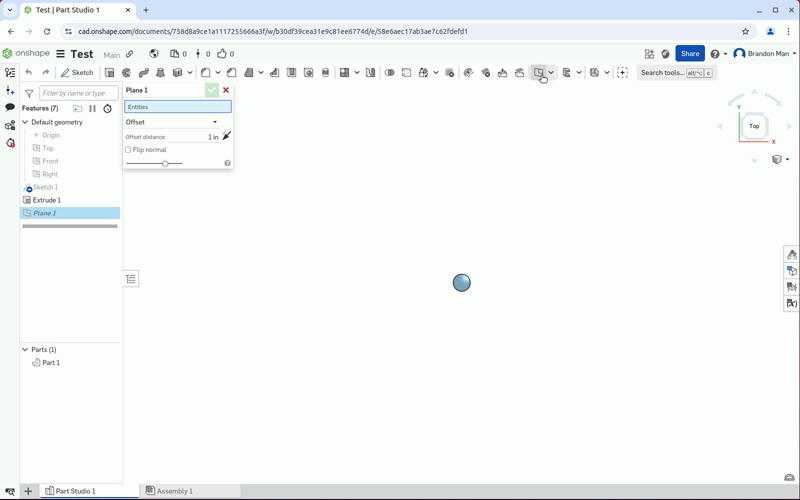
mouse_move(73, 150)
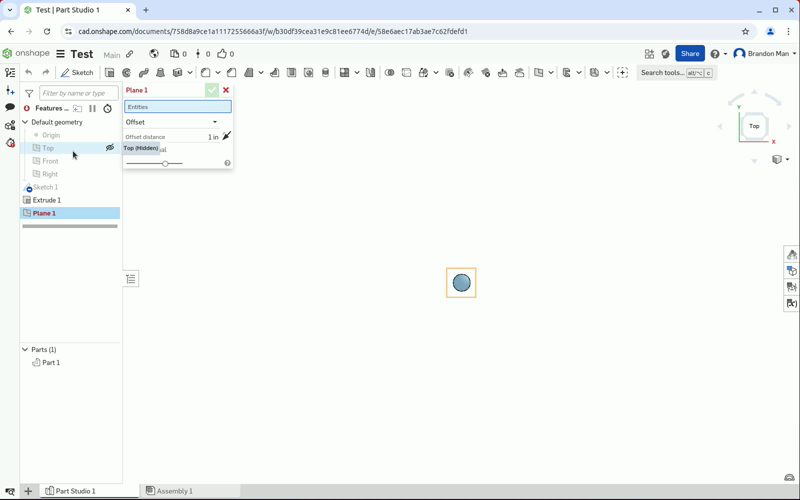
click(73, 150)
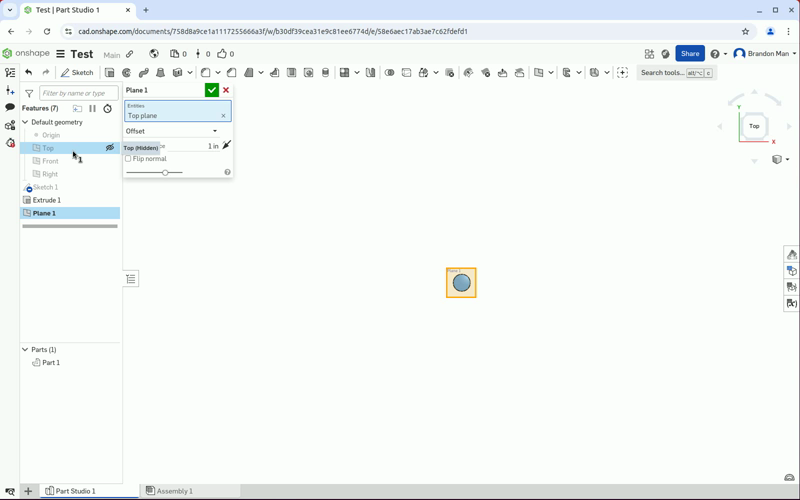
key(tab, 2)
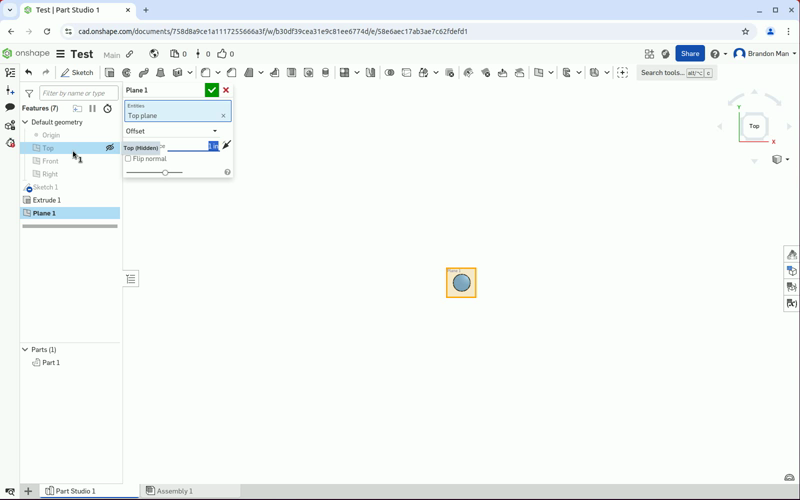
text(3.143)
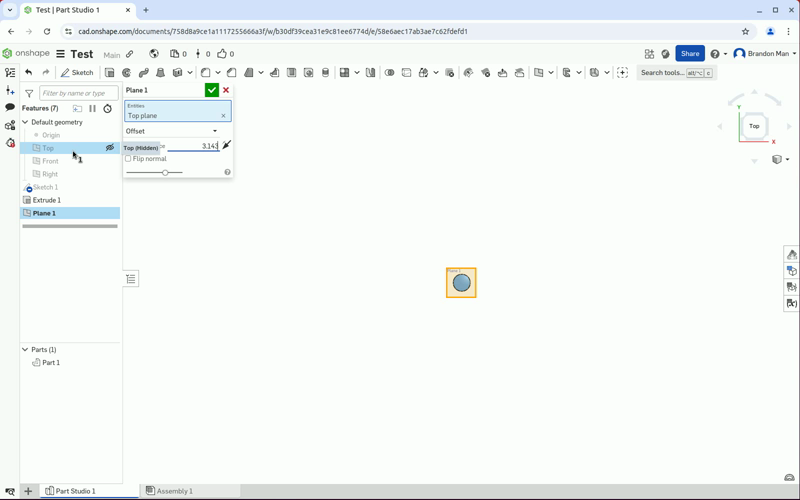
key(enter, 2)
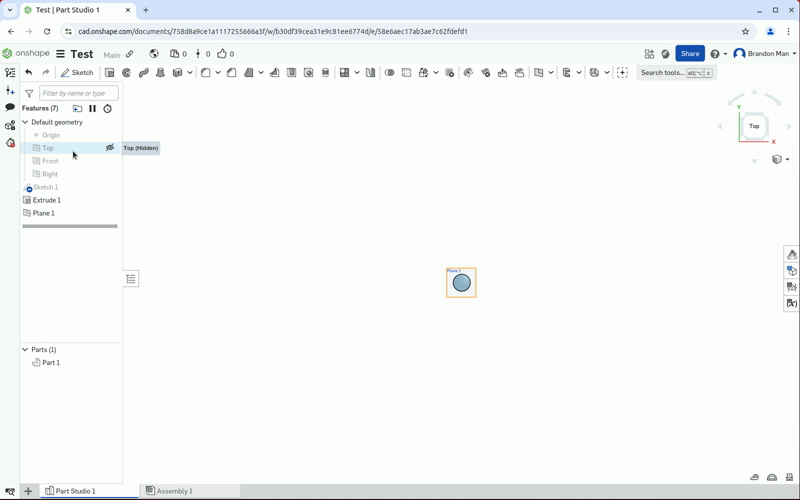
key(shift+s)
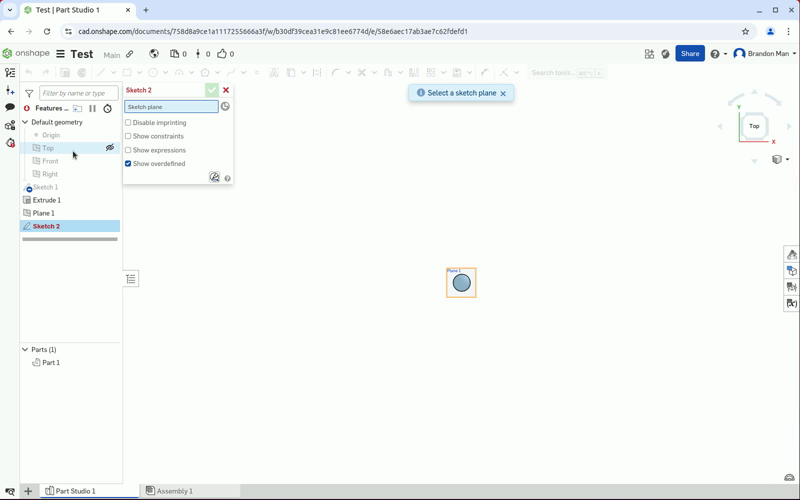
mouse_move(73, 215)
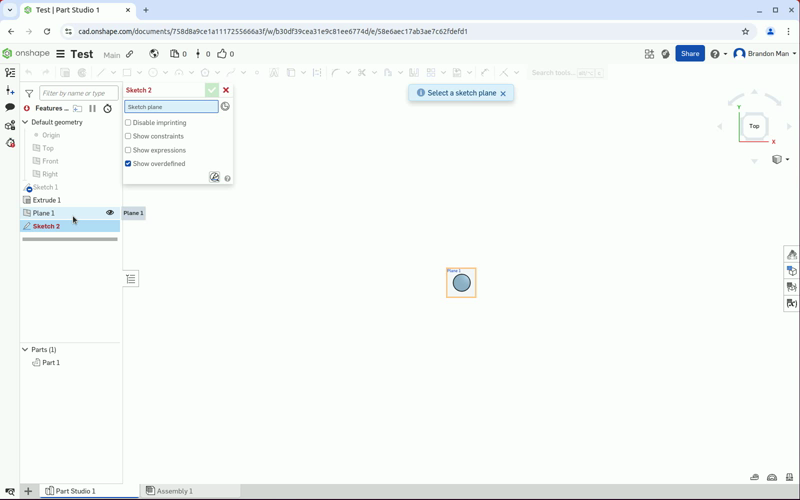
click(73, 215)
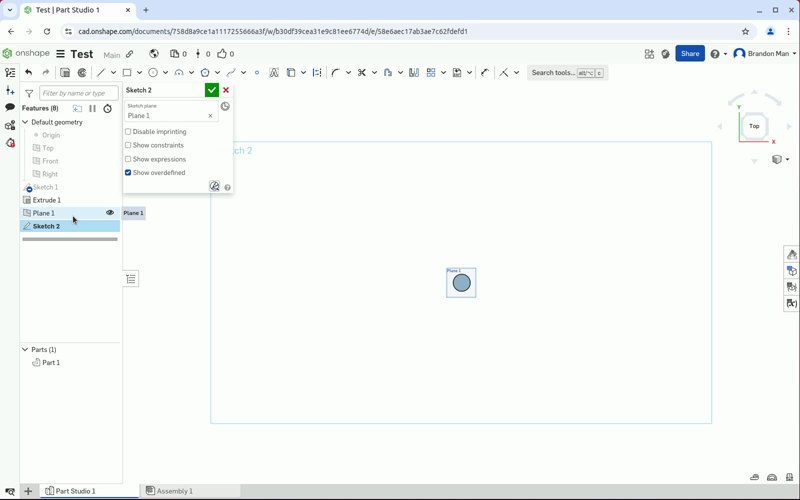
mouse_move(73, 352)
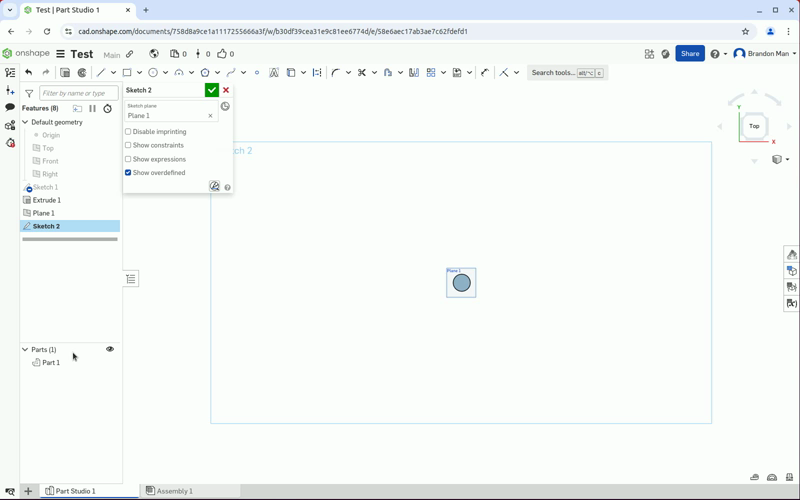
key(y)
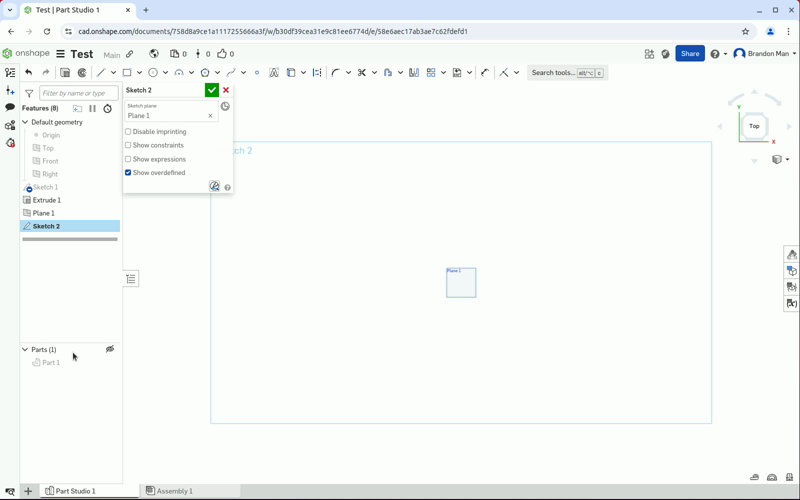
key(c)
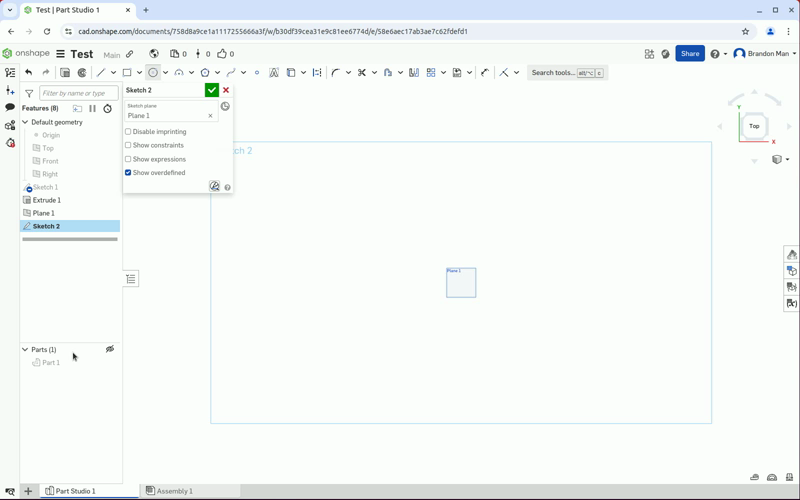
key_down(shift)
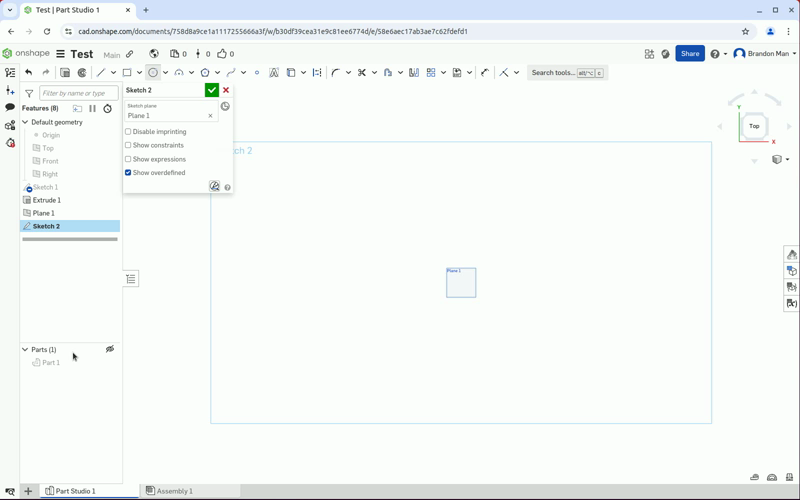
mouse_move(461, 282)
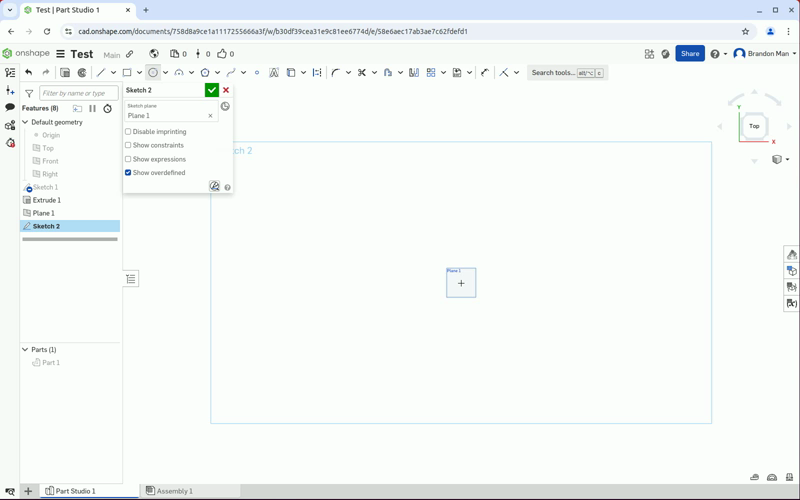
click(461, 282)
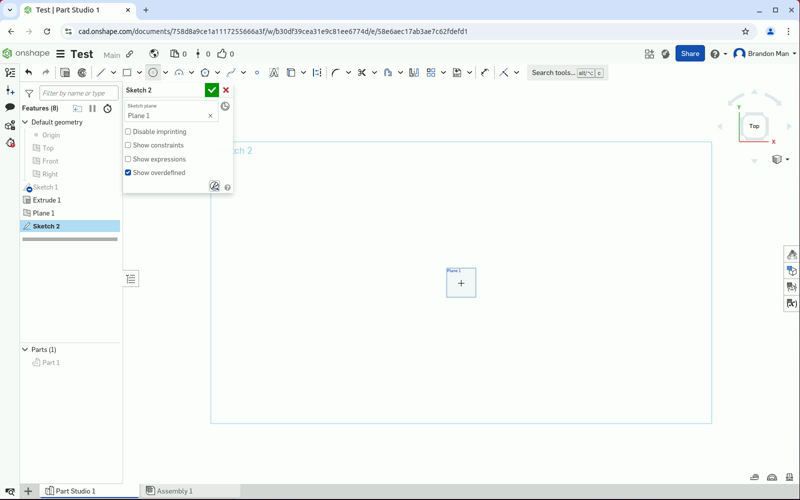
key_up(shift)
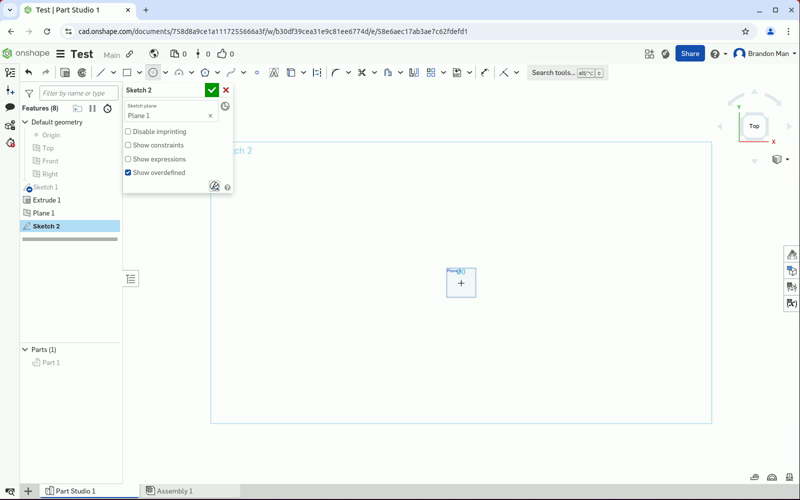
mouse_move(466, 282)
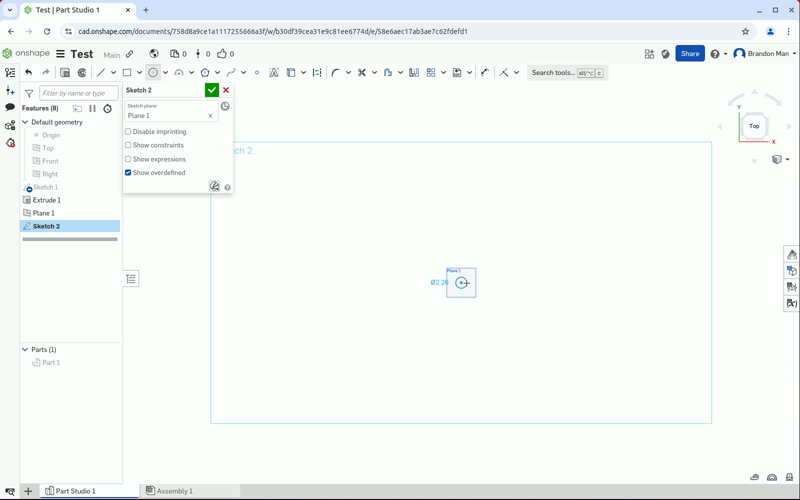
click(466, 282)
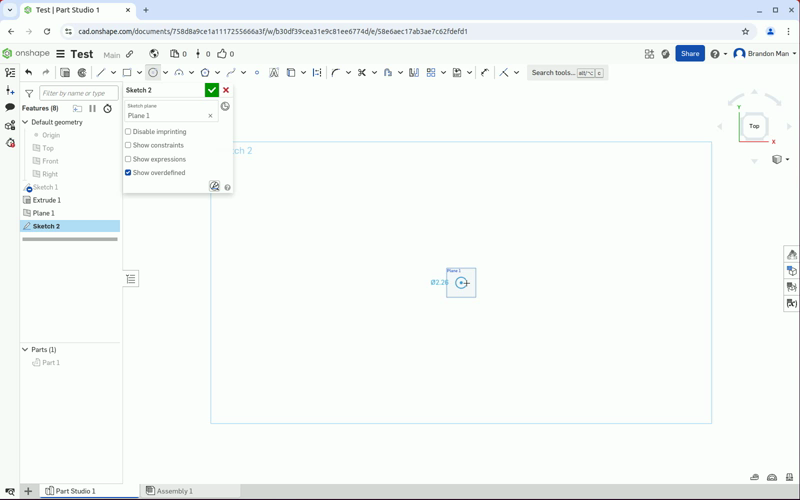
key(esc)
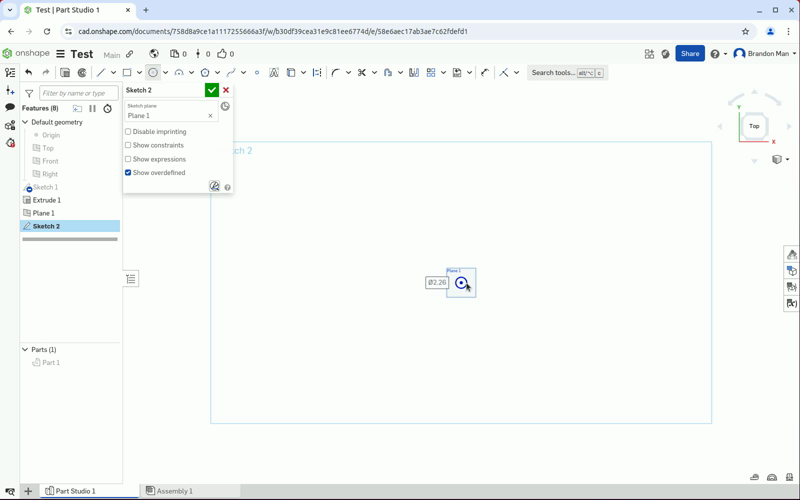
mouse_move(459, 279)
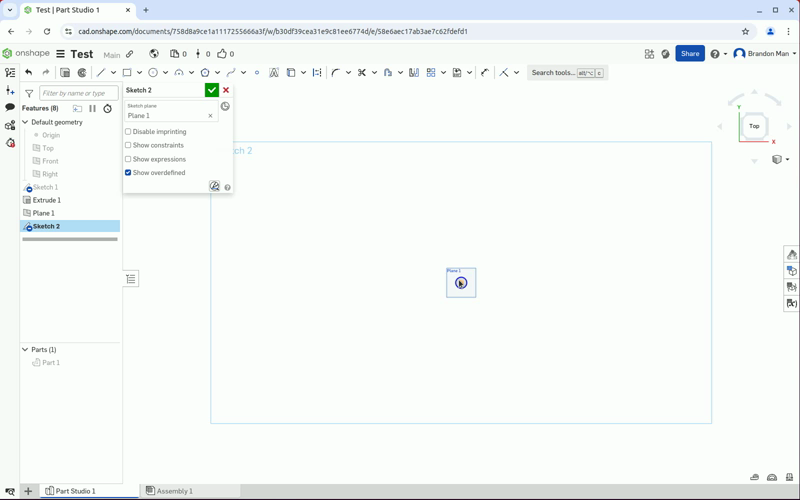
scroll(6)
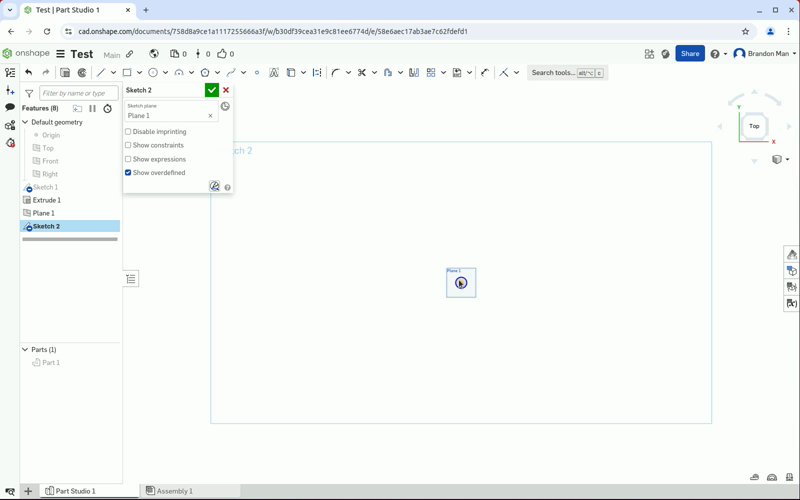
scroll(6)
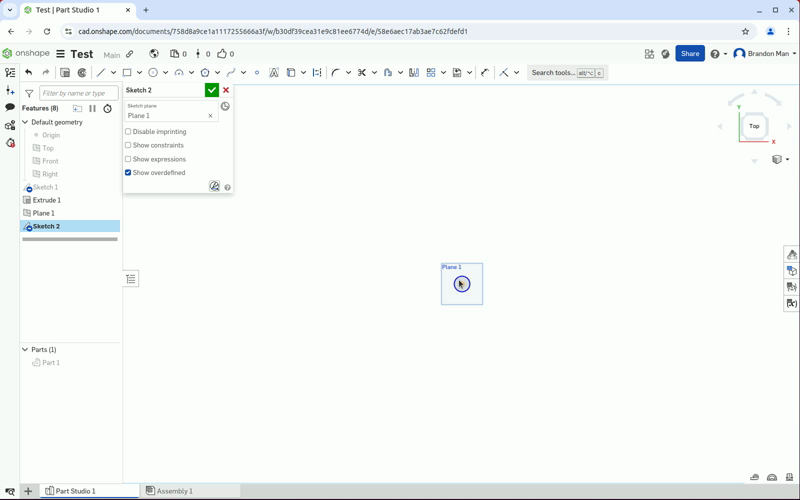
scroll(6)
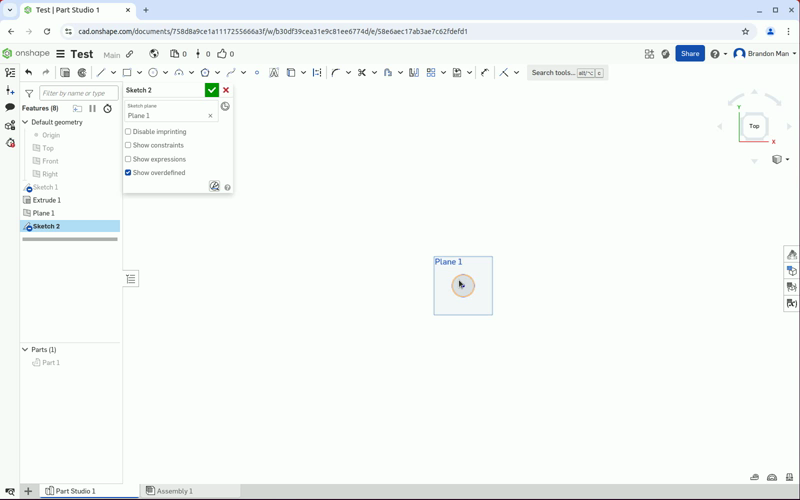
scroll(6)
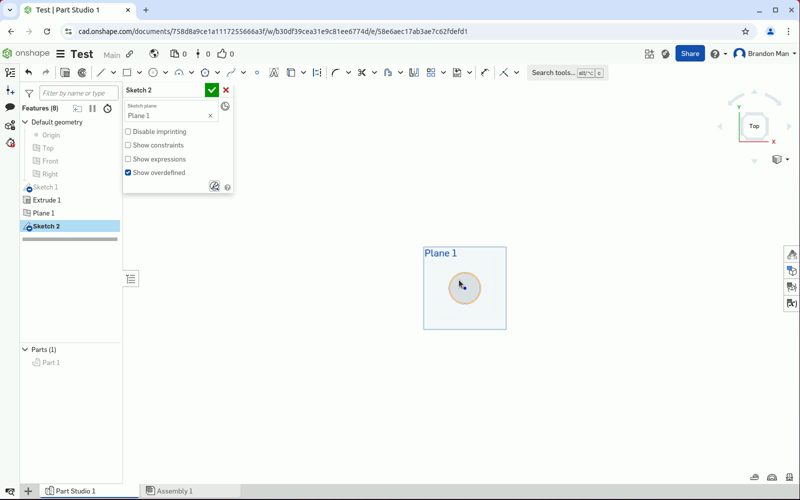
scroll(6)
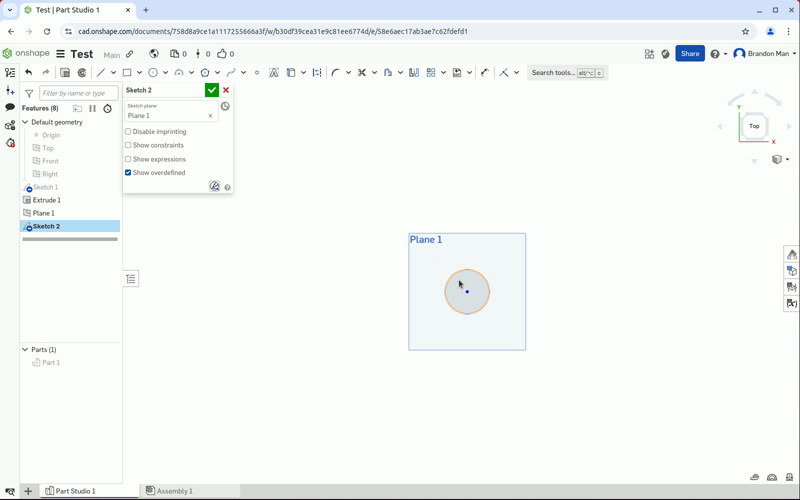
scroll(6)
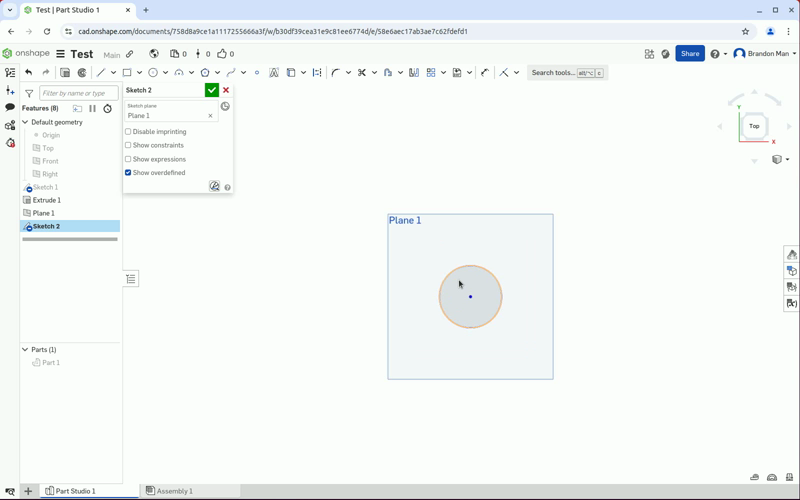
scroll(6)
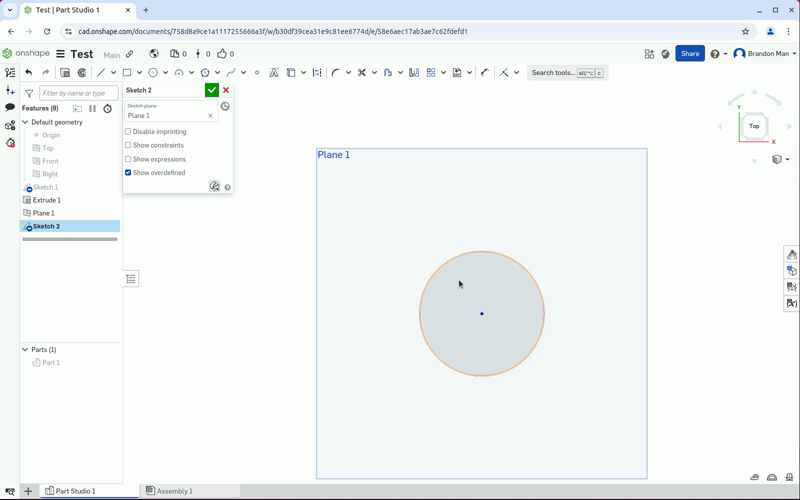
click(459, 279)
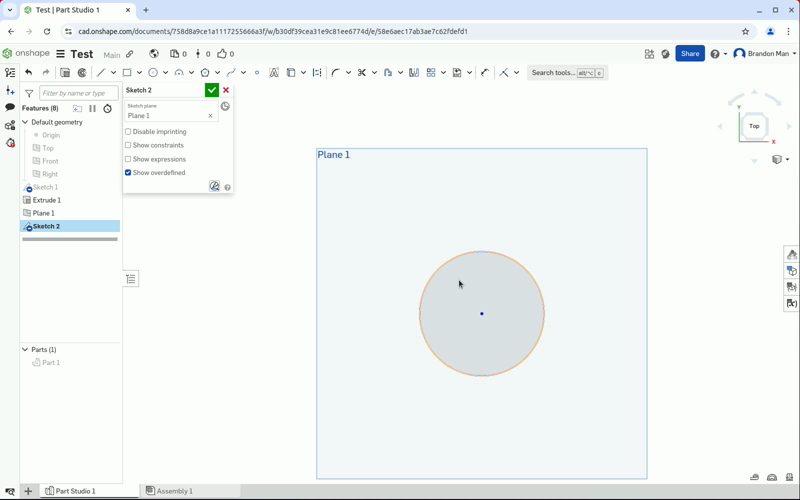
scroll(-6)
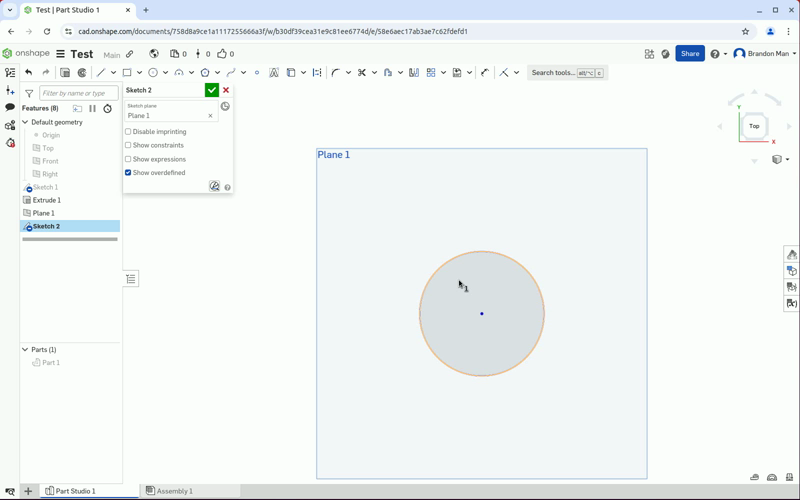
scroll(-6)
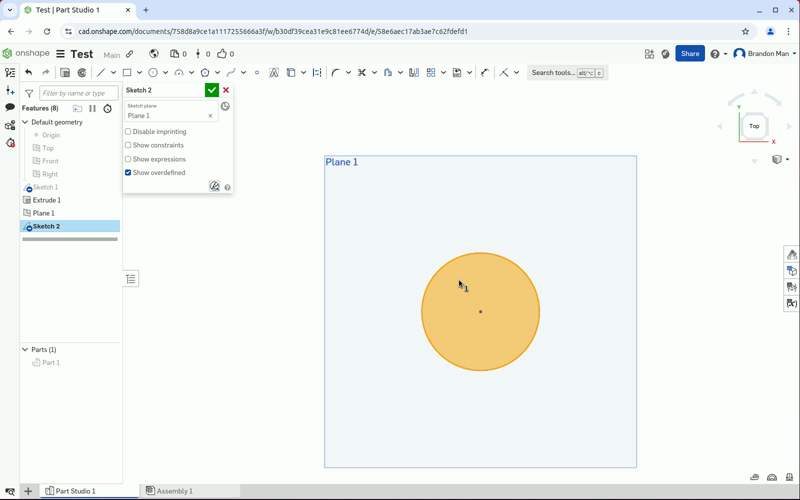
scroll(-6)
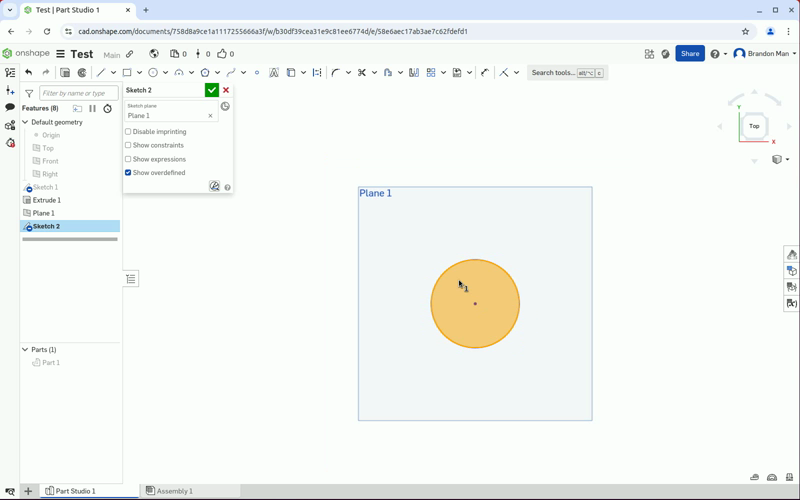
scroll(-6)
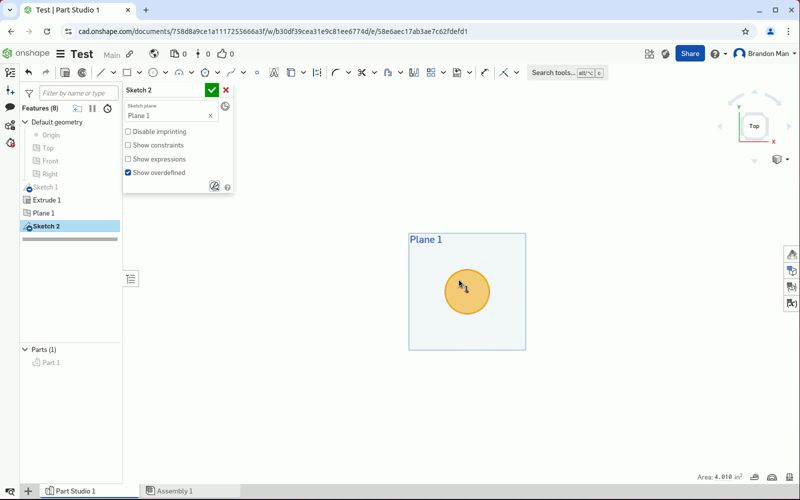
scroll(-6)
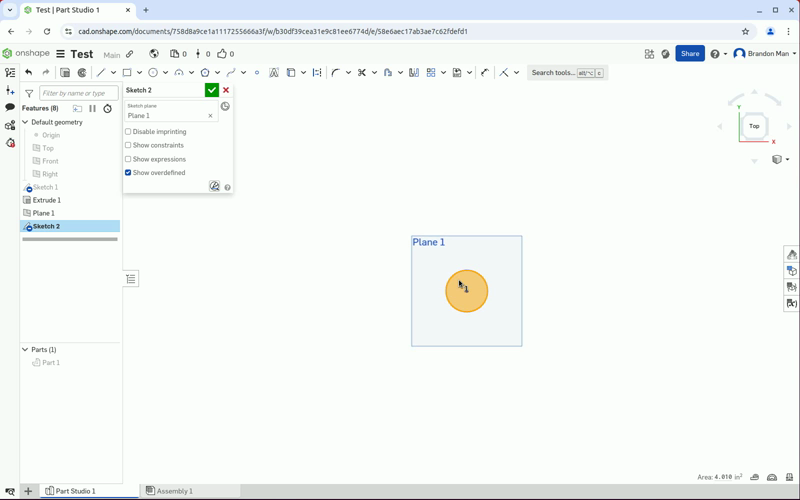
scroll(-6)
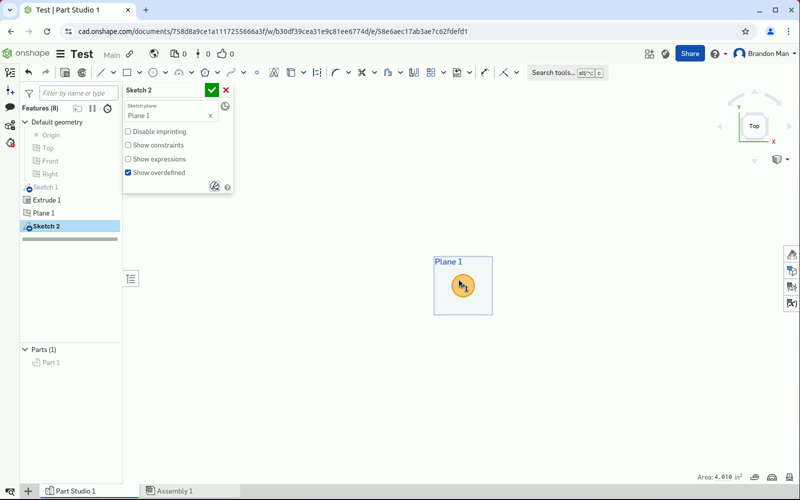
scroll(-6)
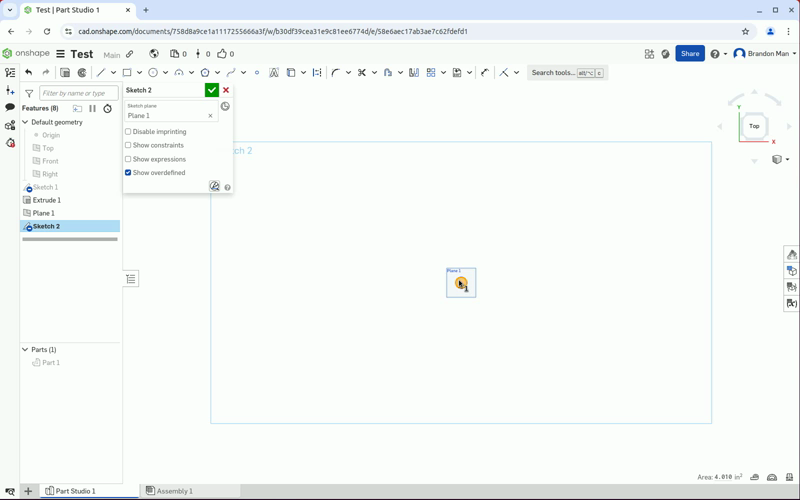
mouse_move(73, 352)
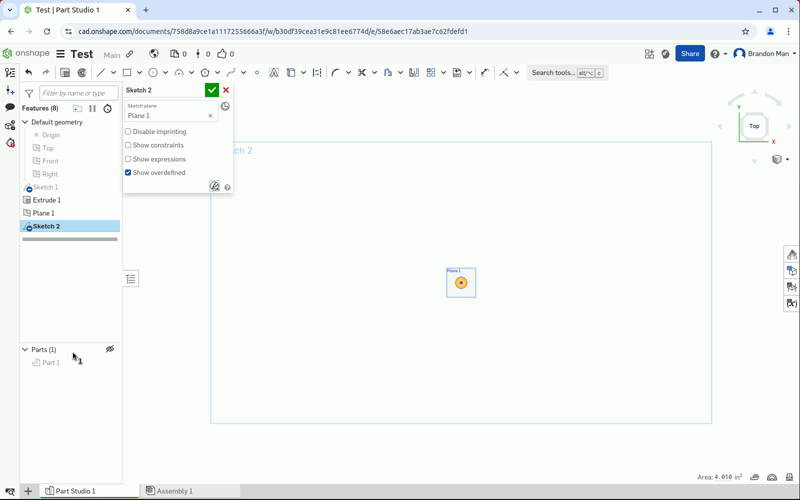
key(shift+y)
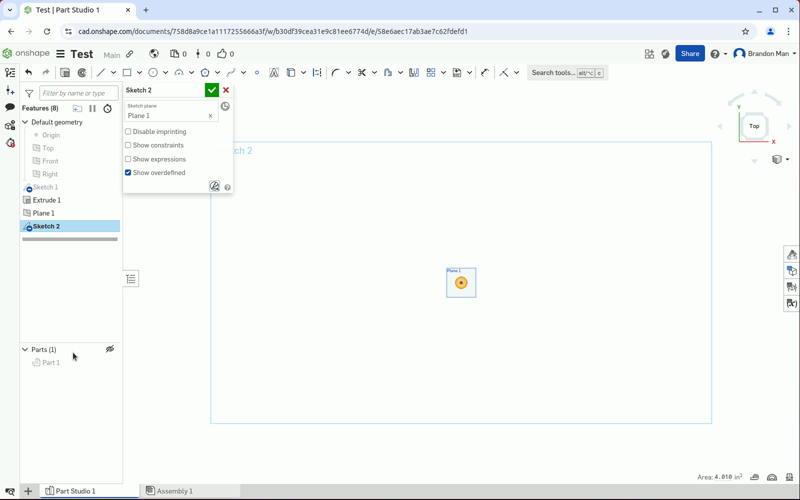
key(shift+e)
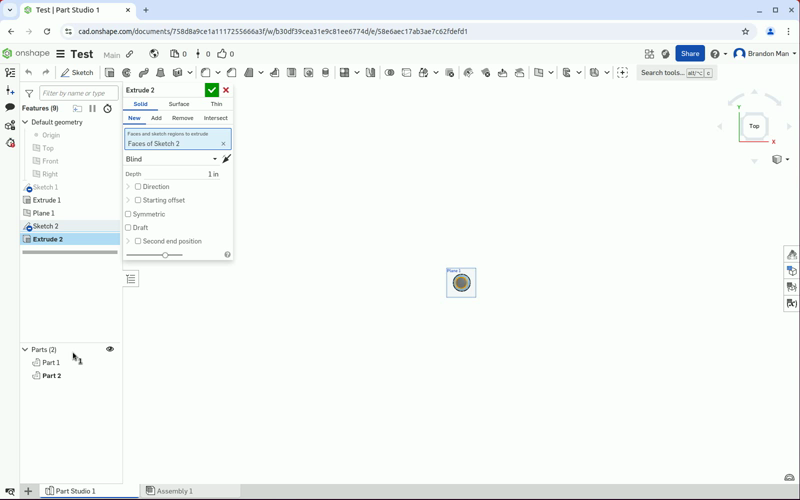
mouse_move(143, 106)
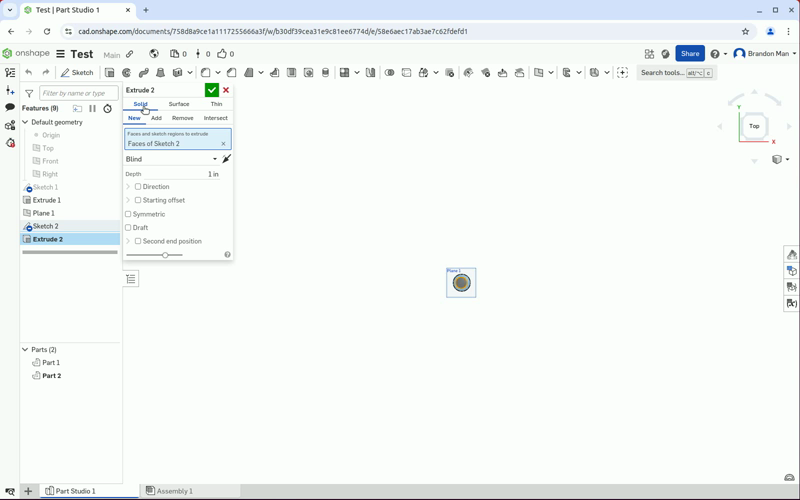
click(143, 106)
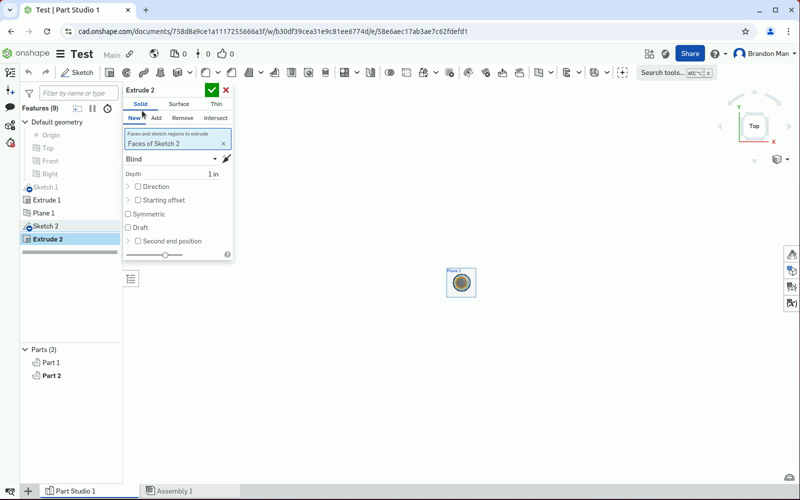
mouse_move(137, 120)
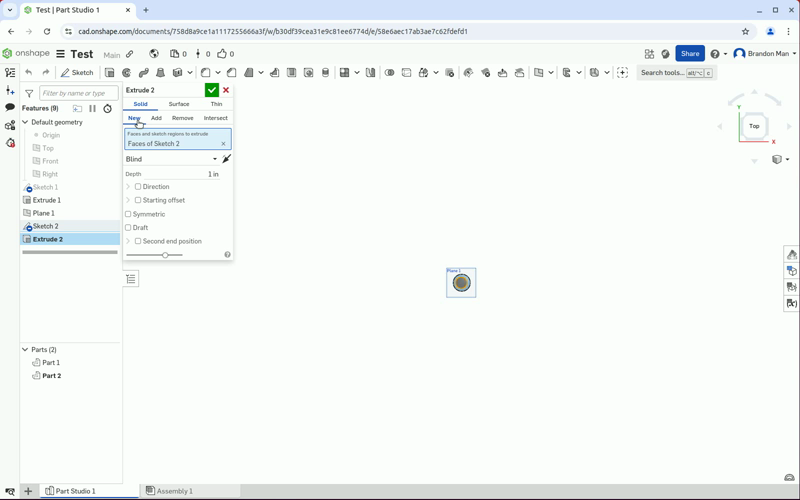
click(137, 120)
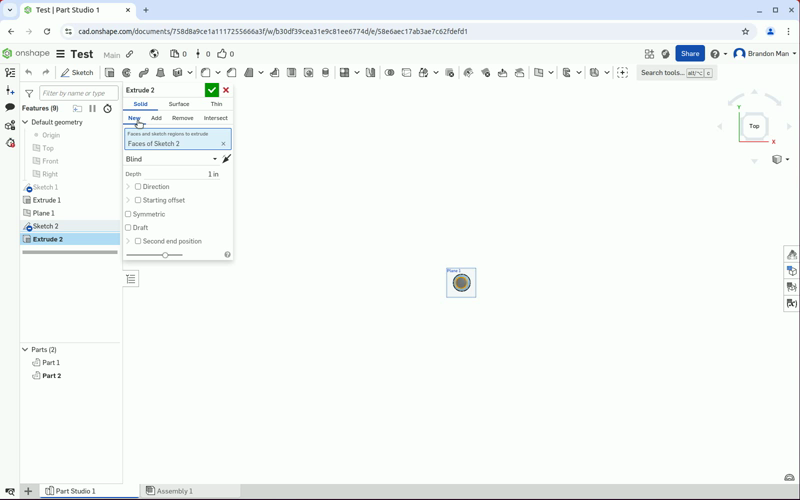
key(tab, 4)
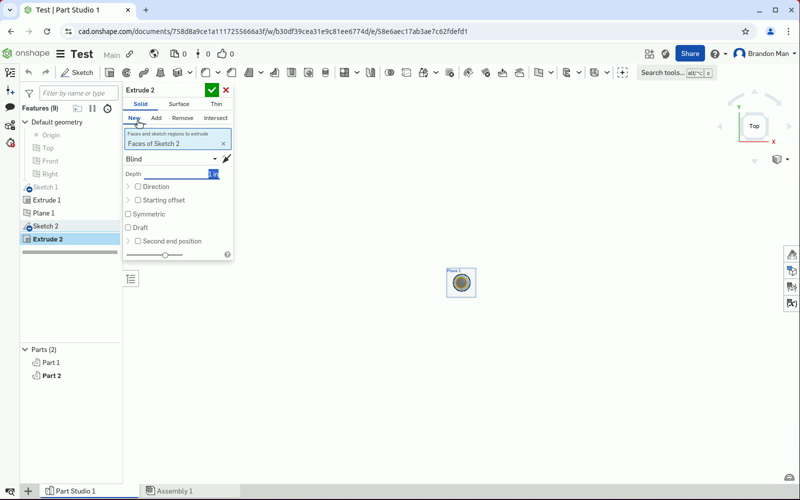
text(19.979)
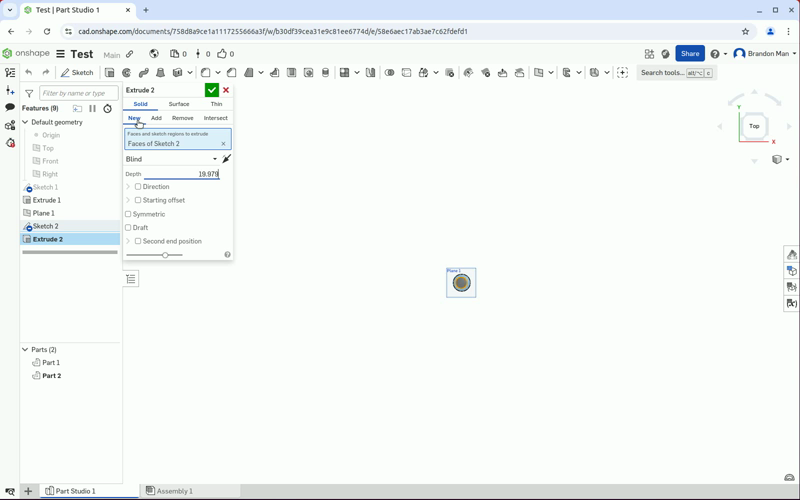
key(enter)
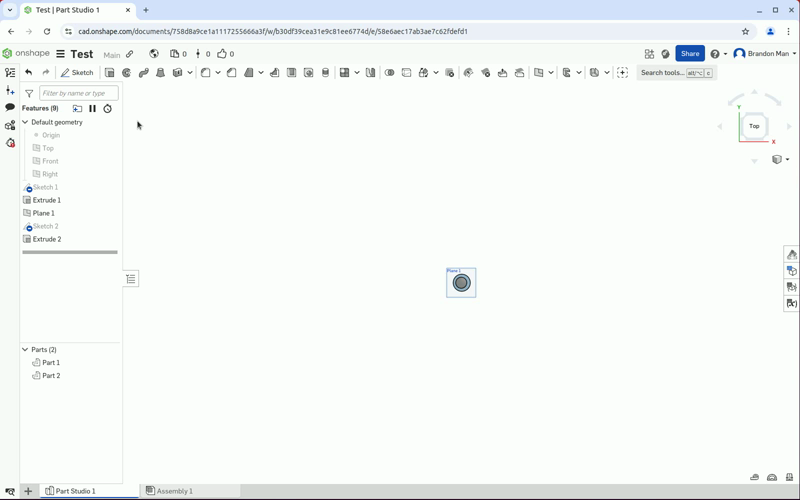
key(shift+h)
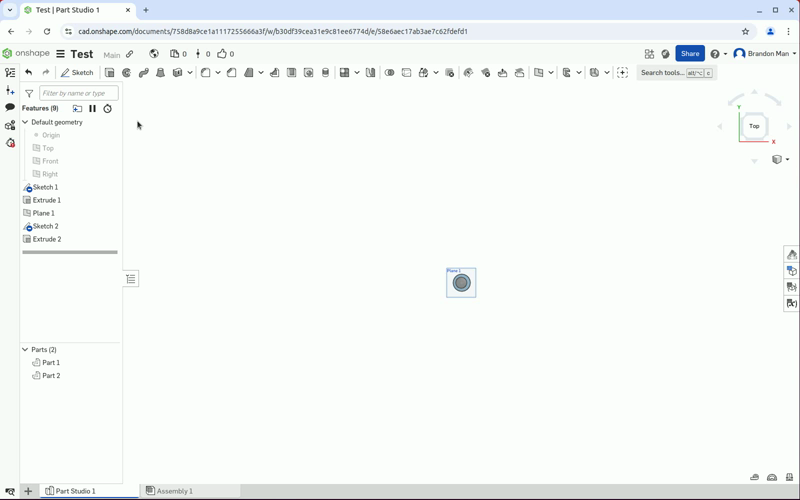
key(shift+h)
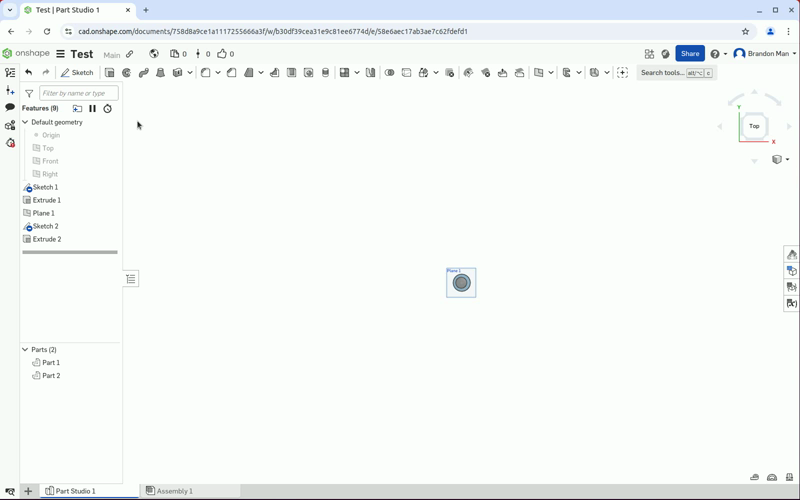
key(shift+7)
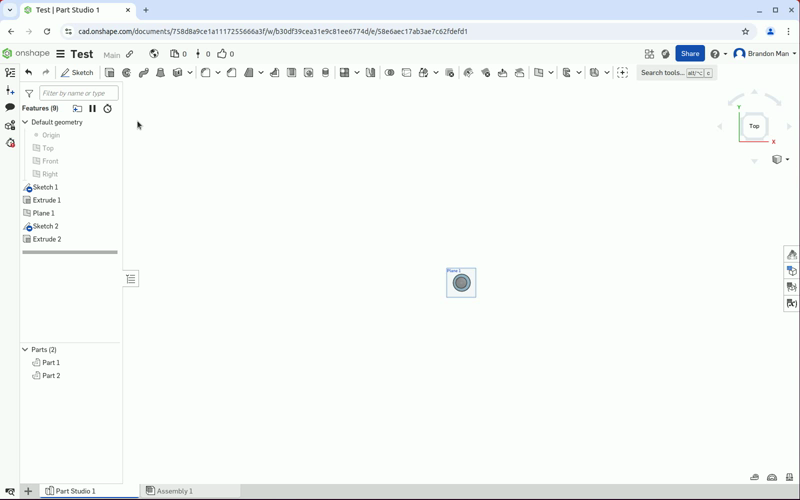
key(up, 3)
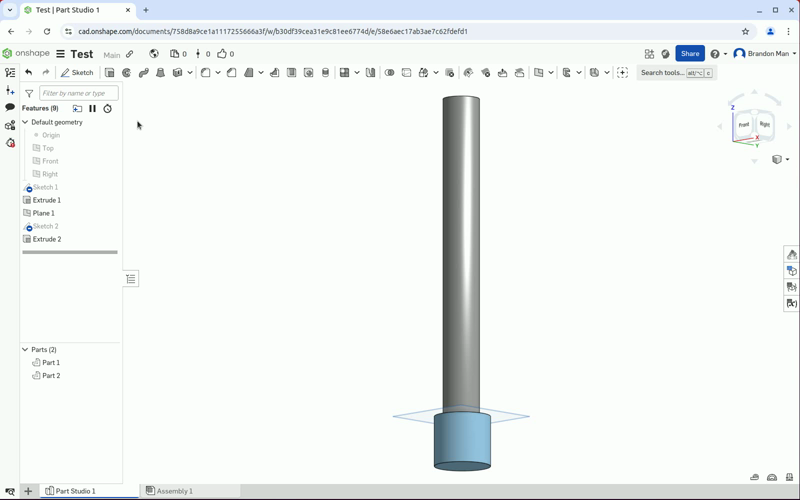
key(left, 3)
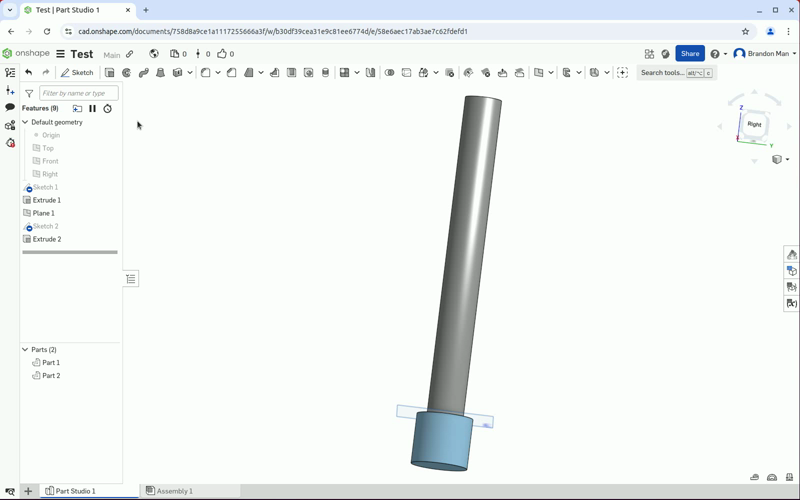
key(right, 3)
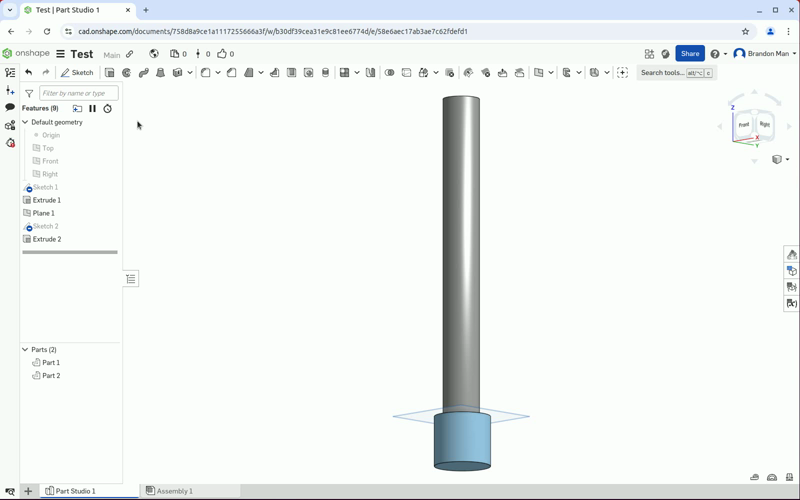
key(down, 3)
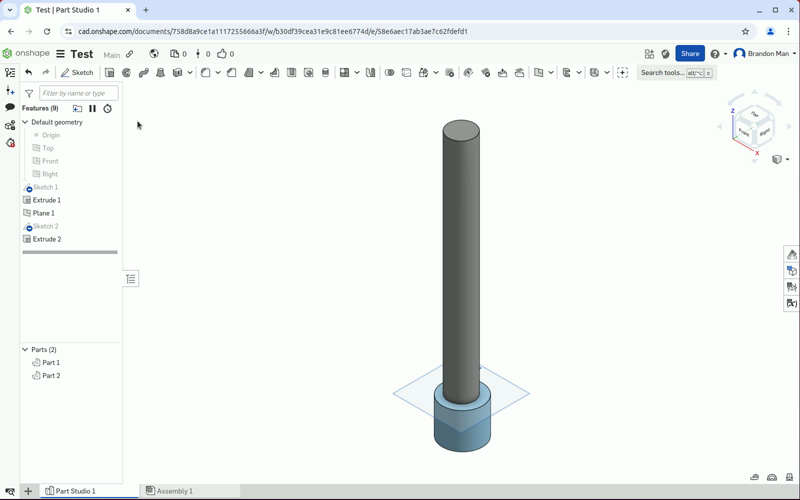
mouse_move(73, 189)
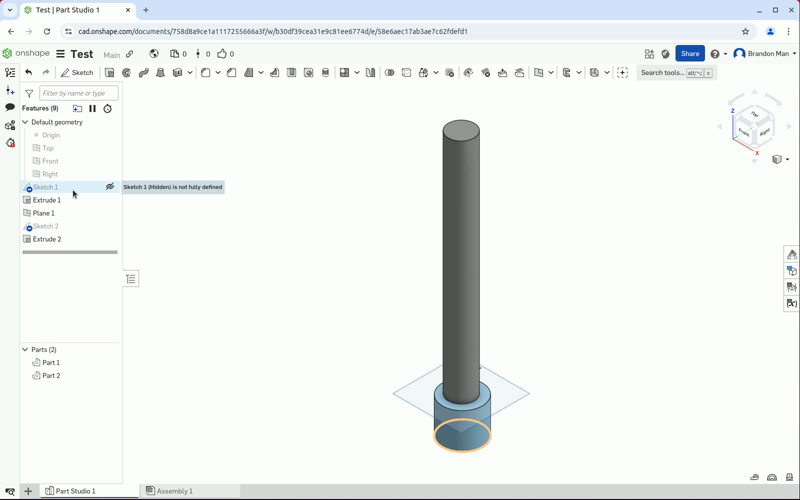
click(73, 189)